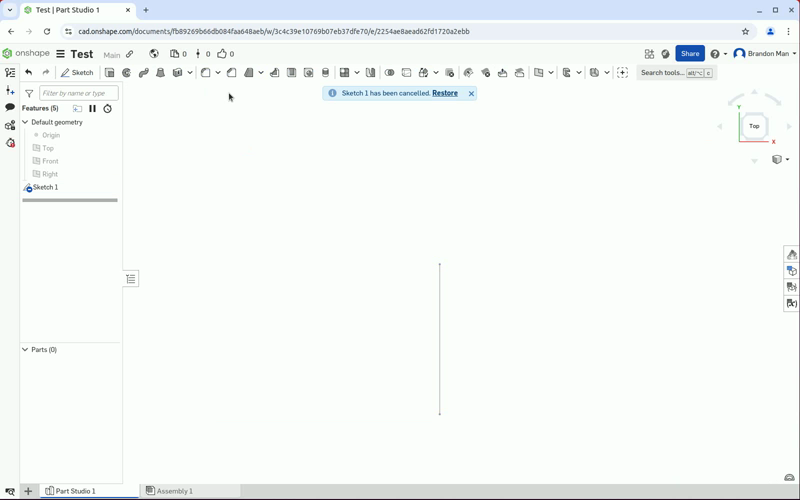
key(shift+h)
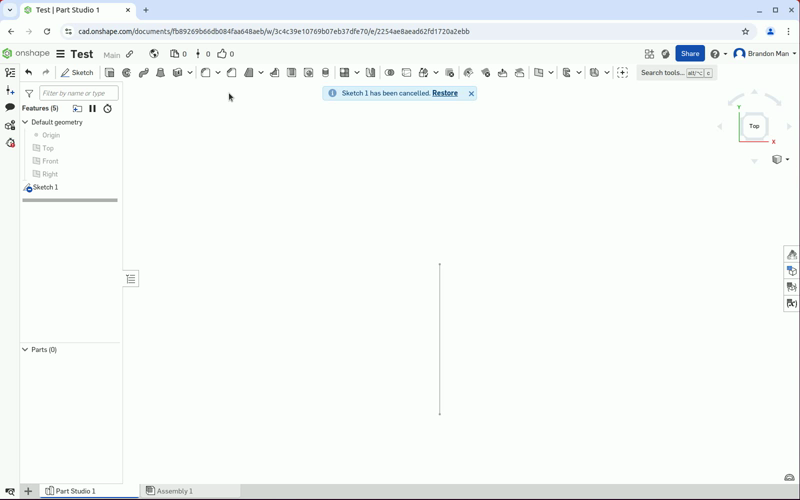
key(shift+s)
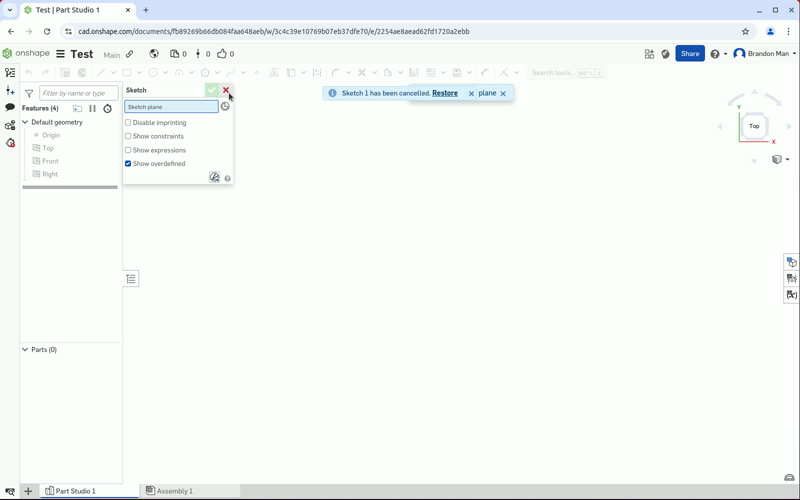
mouse_move(73, 150)
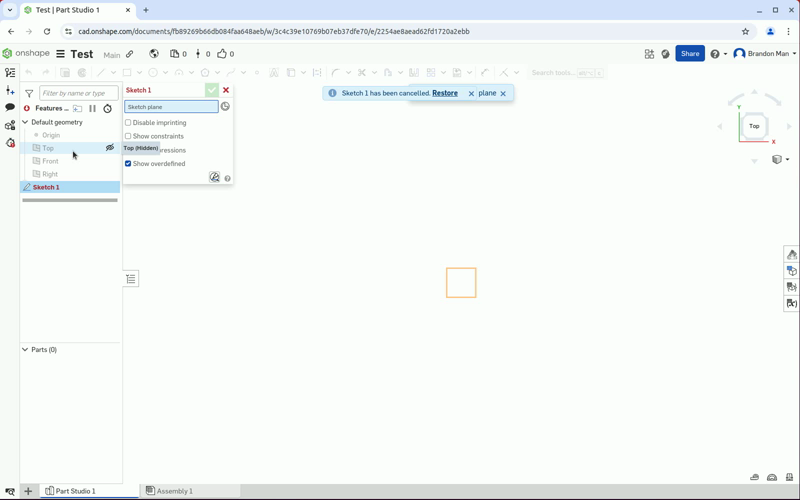
click(73, 150)
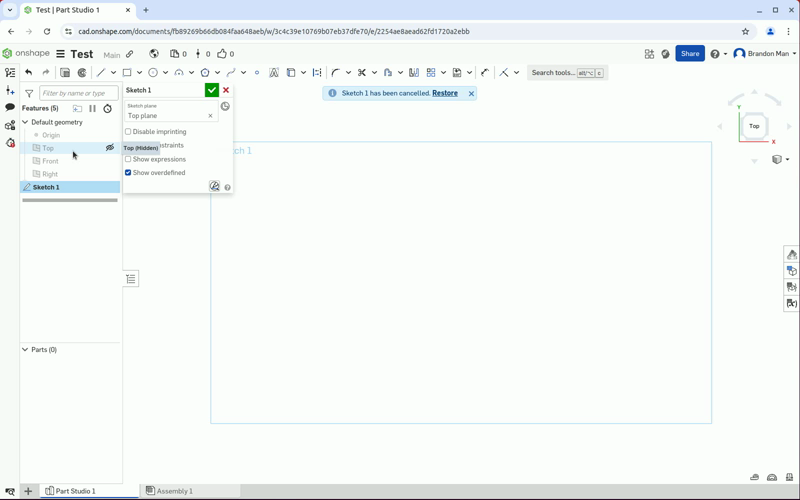
mouse_move(73, 352)
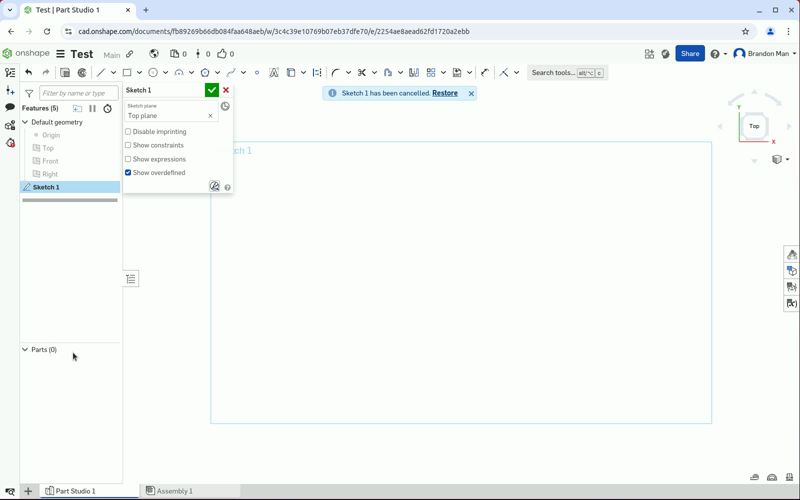
key(y)
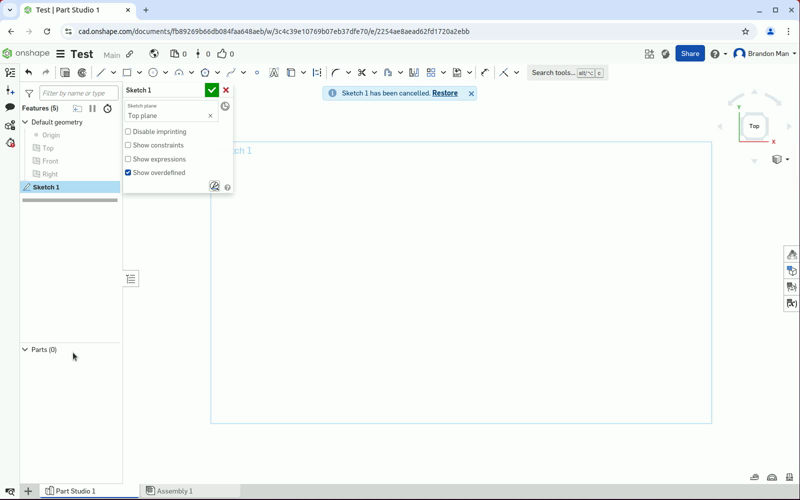
key(c)
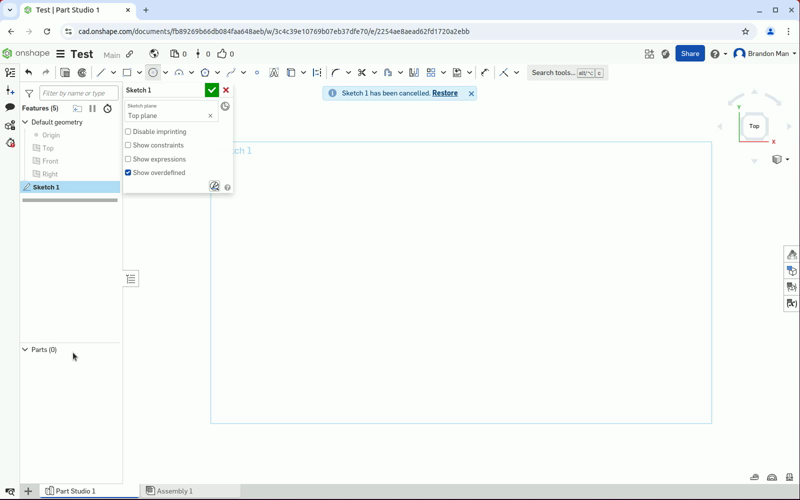
key_down(shift)
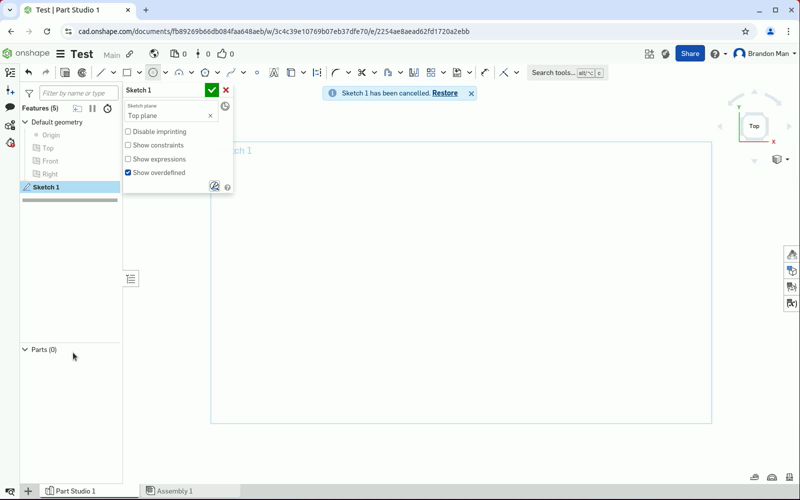
mouse_move(461, 282)
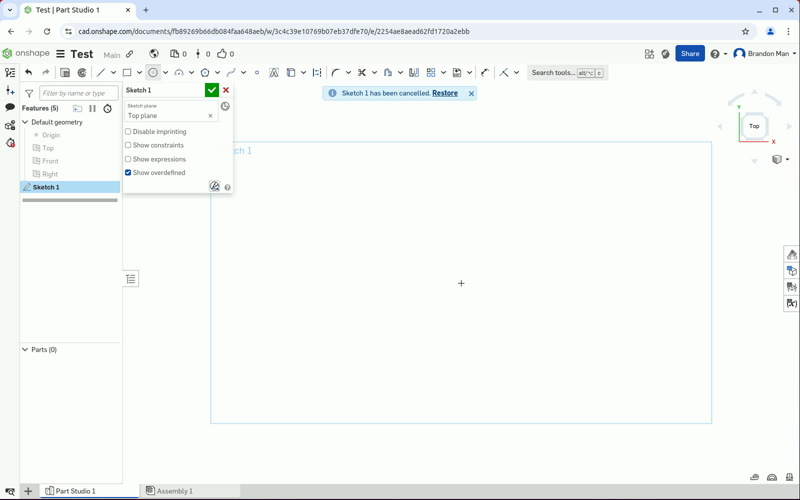
click(461, 282)
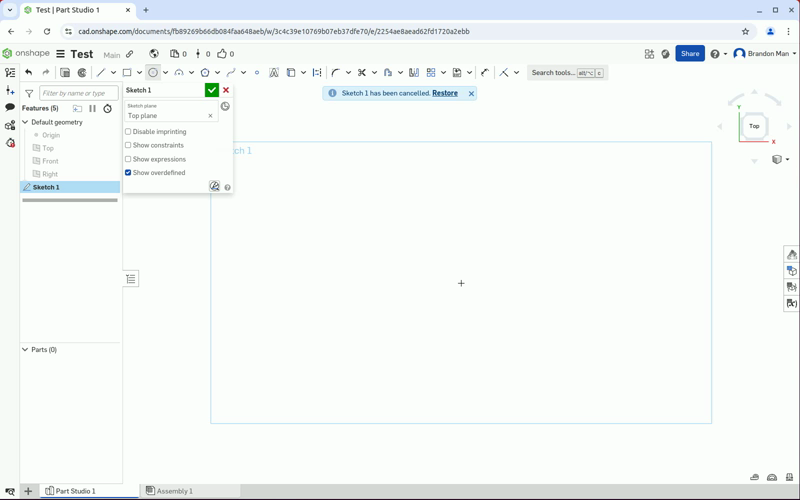
key_up(shift)
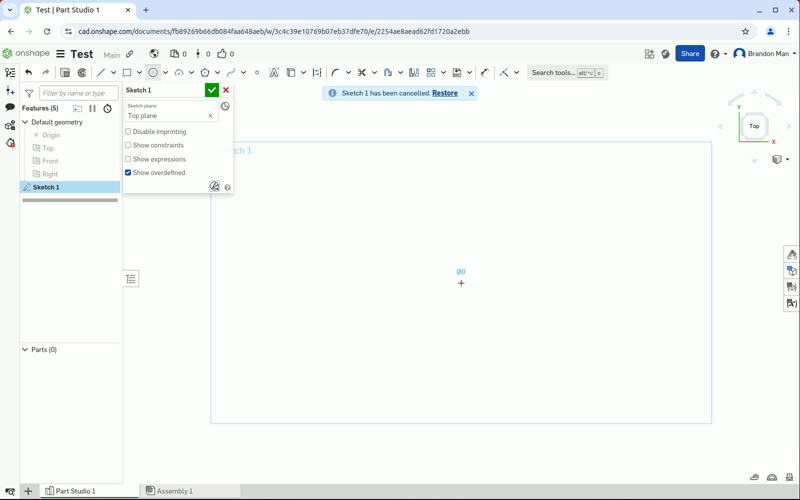
mouse_move(574, 282)
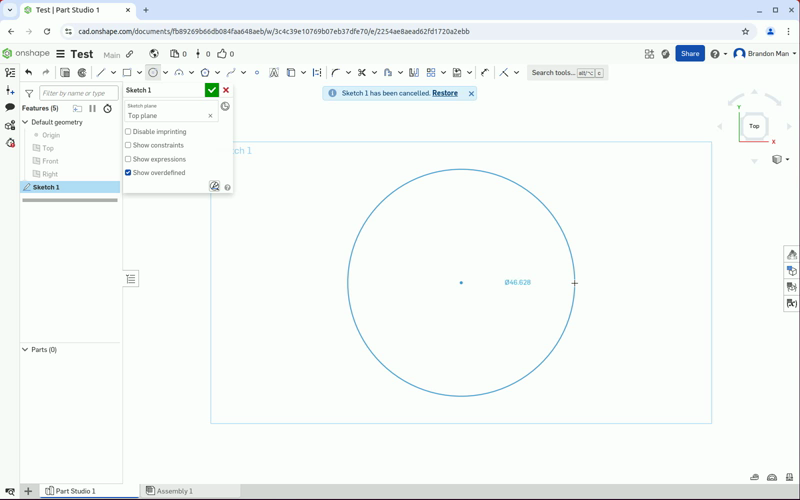
click(574, 282)
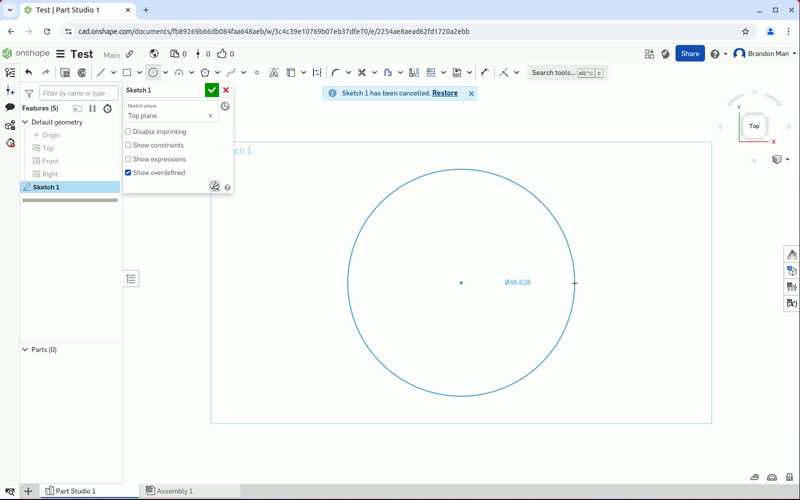
key(esc)
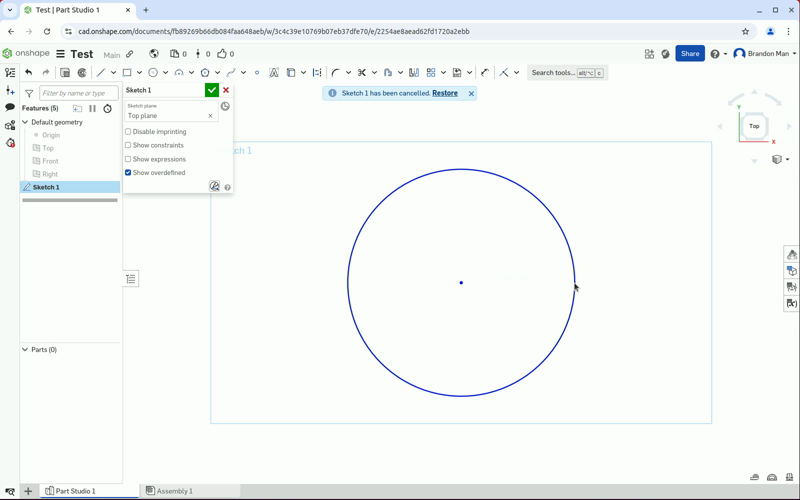
mouse_move(419, 279)
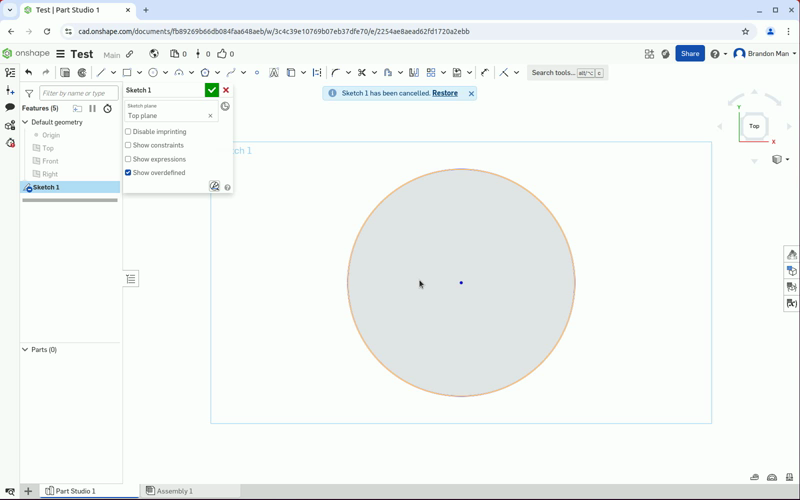
click(419, 279)
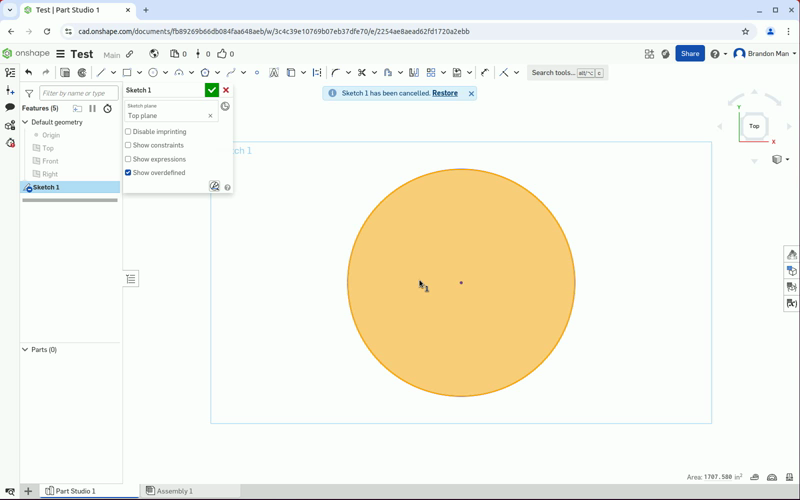
mouse_move(73, 352)
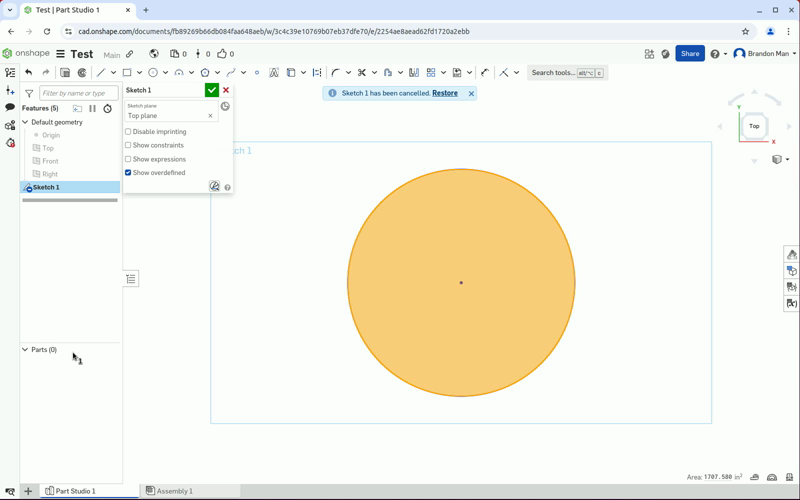
key(shift+y)
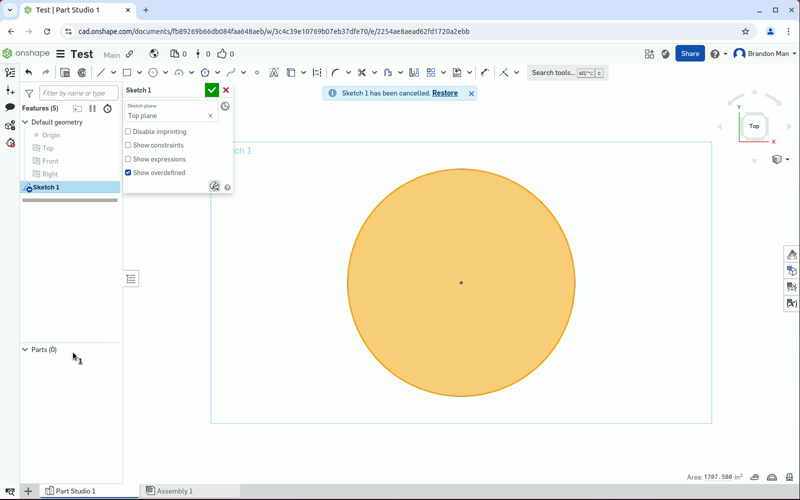
key(shift+e)
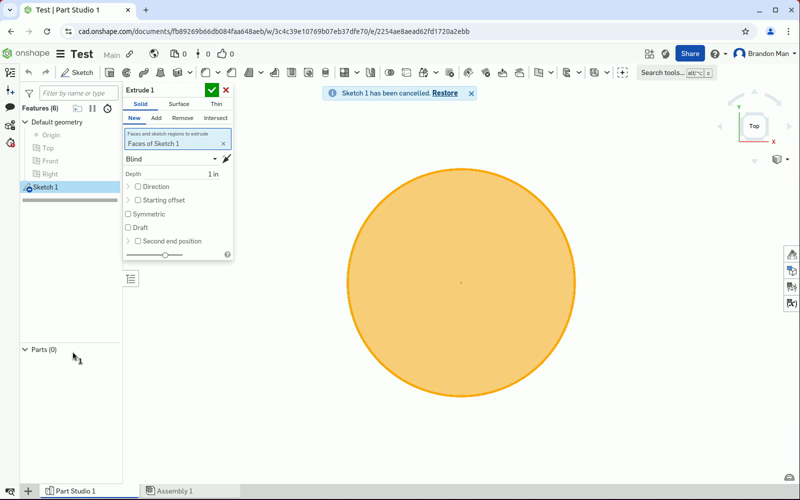
mouse_move(143, 106)
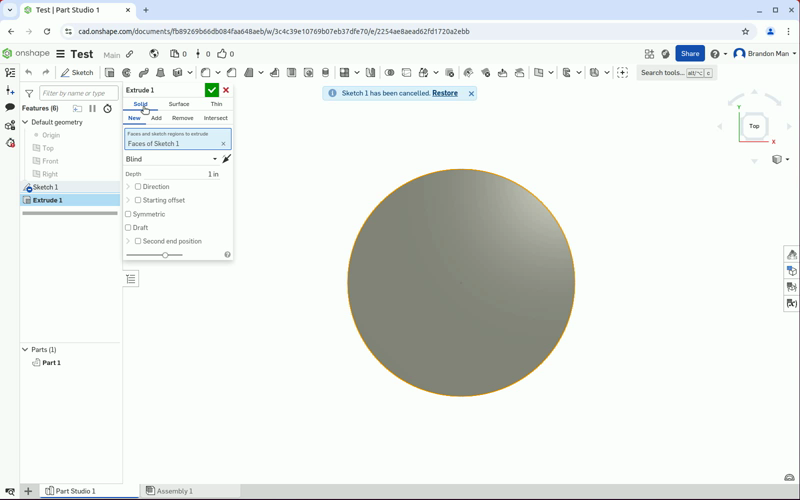
click(143, 106)
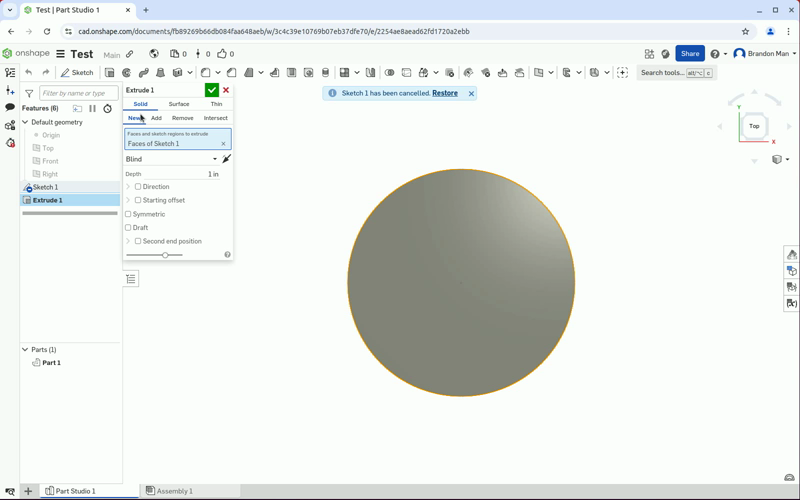
mouse_move(137, 120)
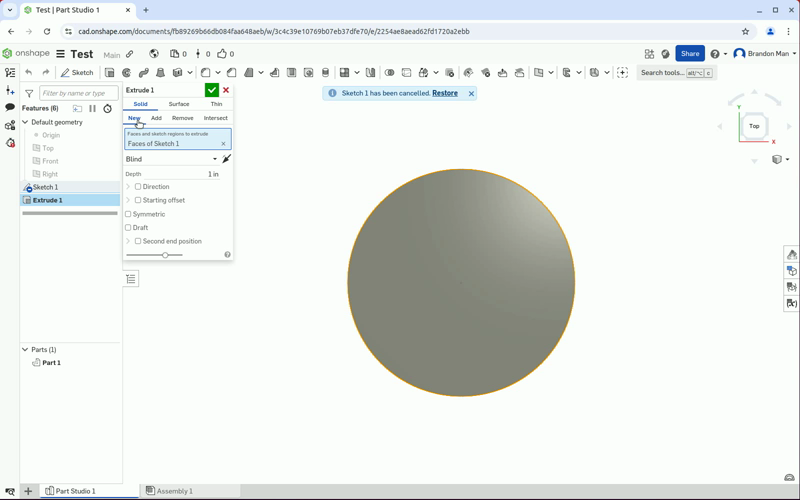
click(137, 120)
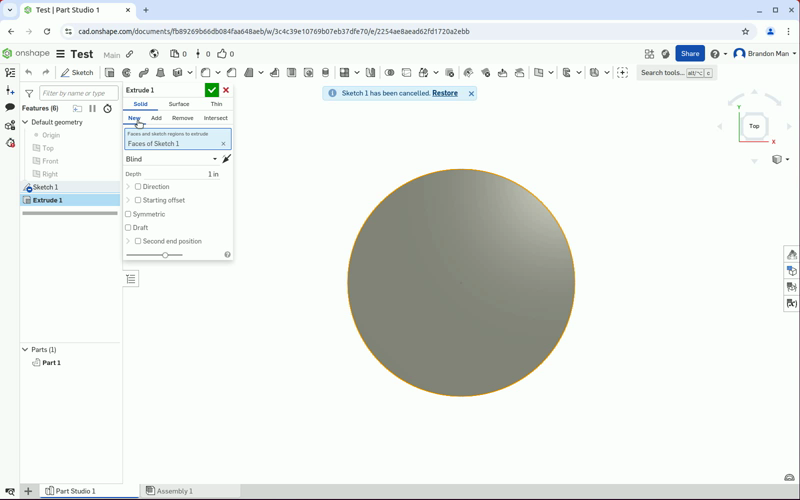
key(tab, 4)
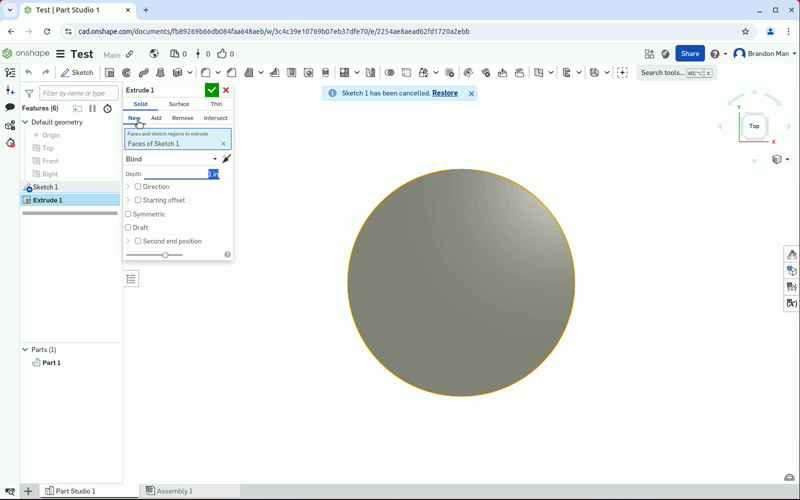
text(23.108)
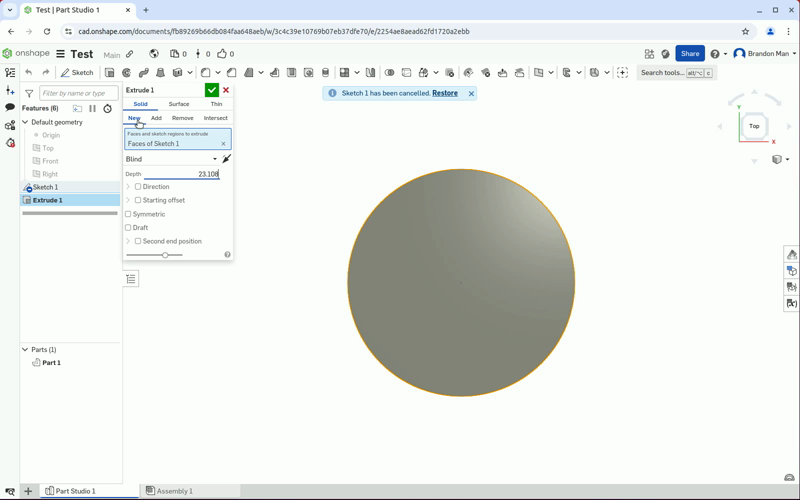
key(enter)
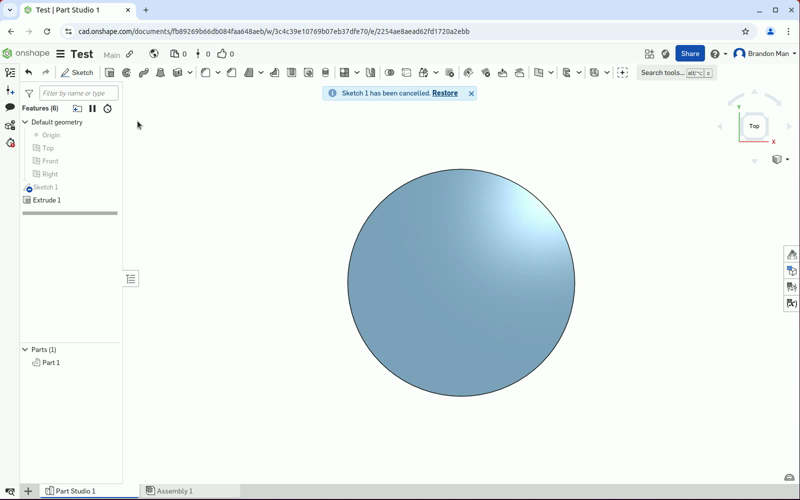
key(shift+h)
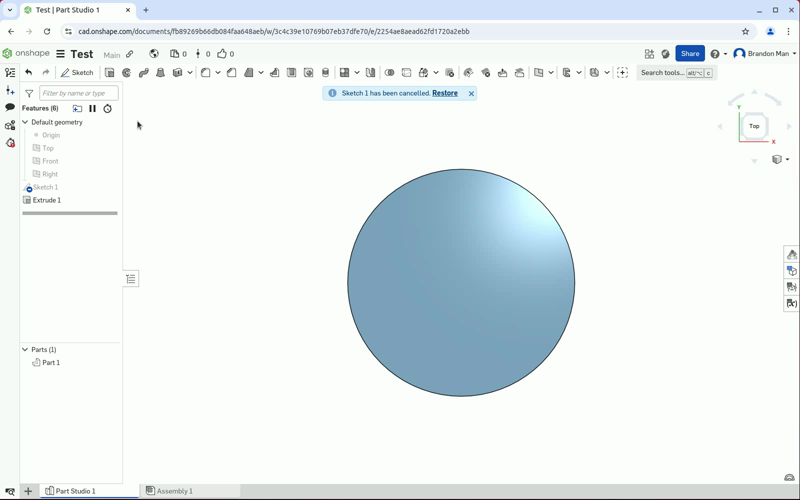
key(shift+h)
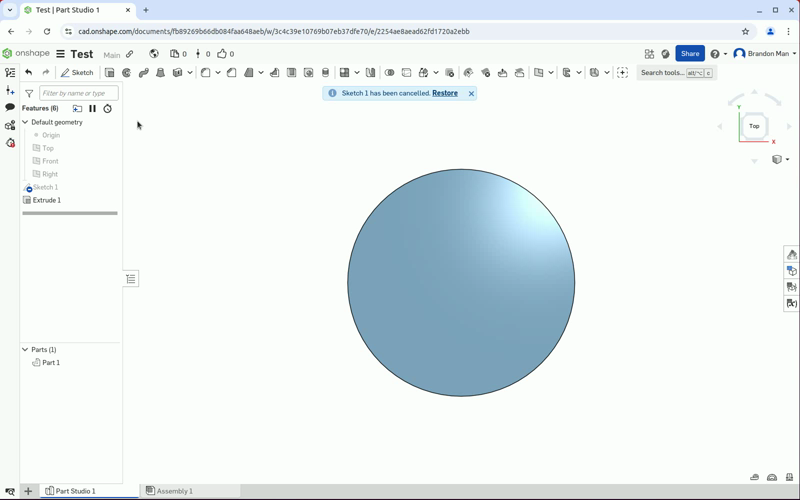
mouse_move(73, 189)
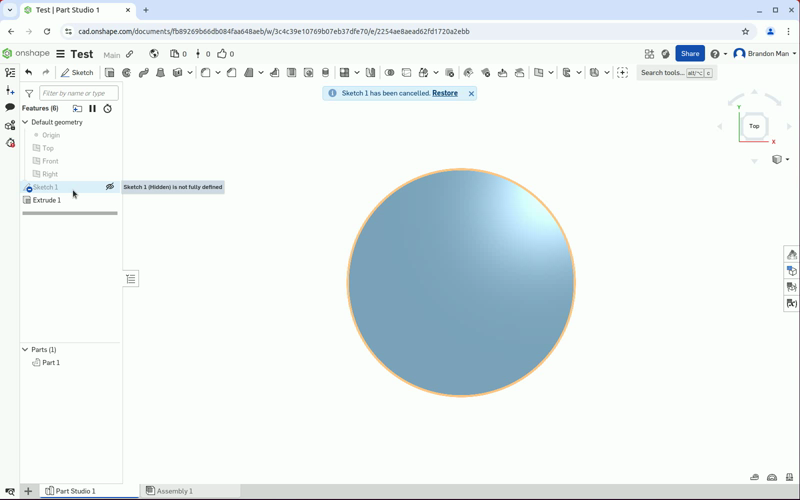
click(73, 189)
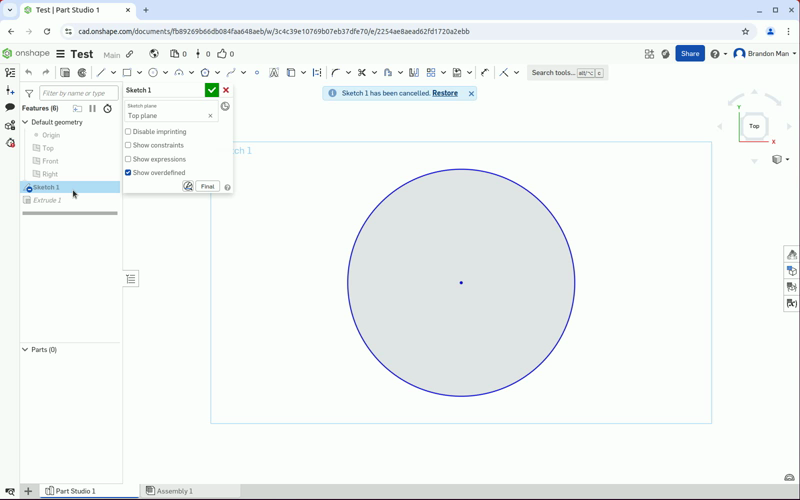
mouse_move(229, 92)
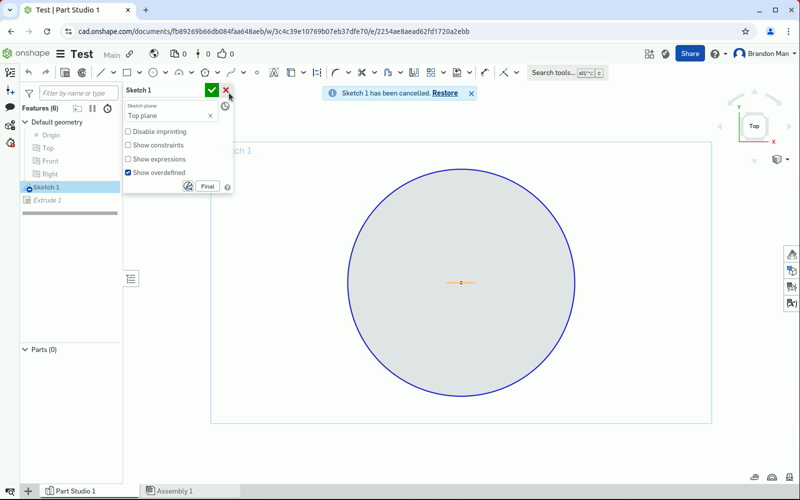
click(229, 92)
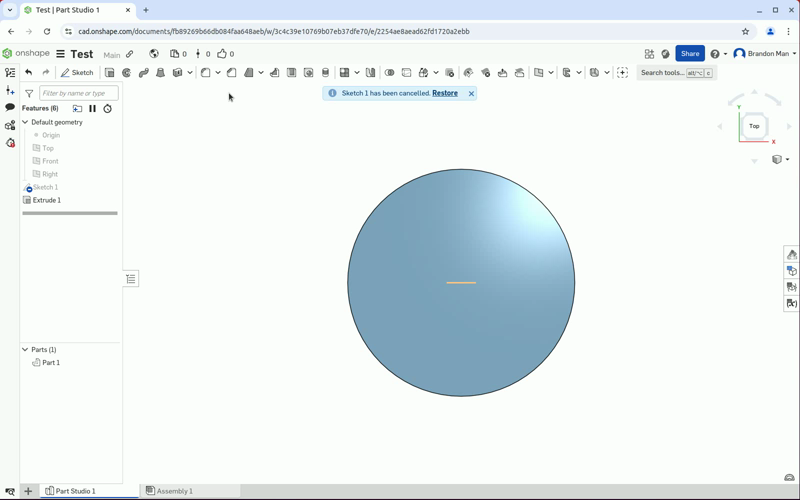
mouse_move(541, 75)
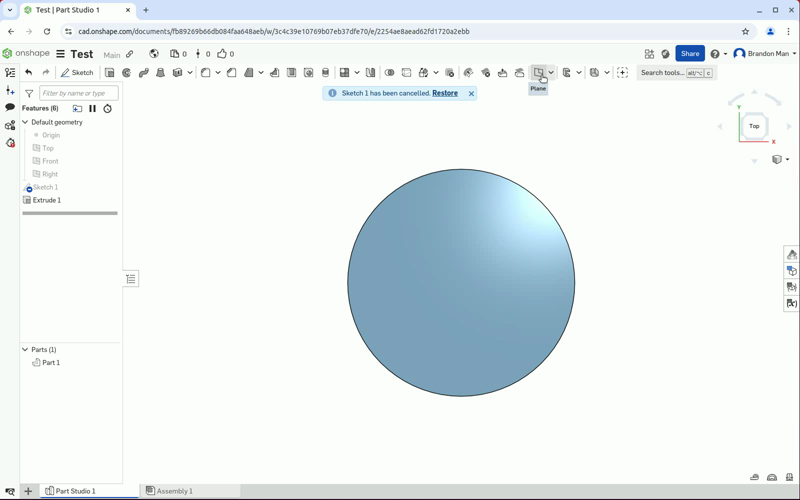
click(541, 75)
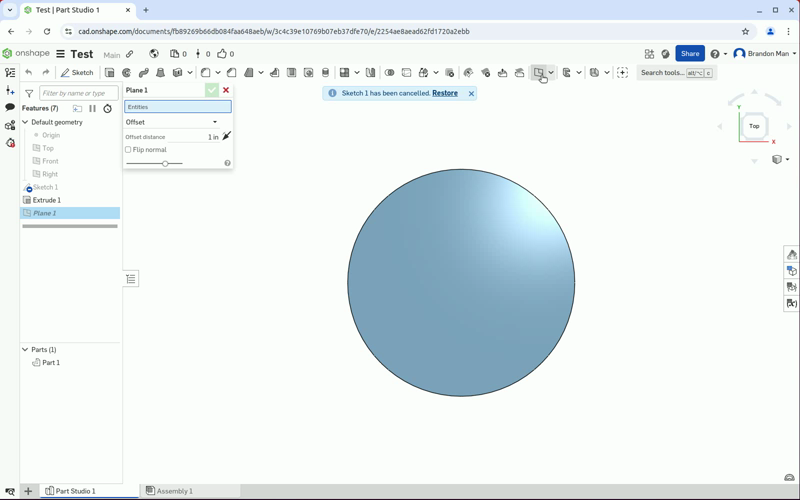
mouse_move(73, 150)
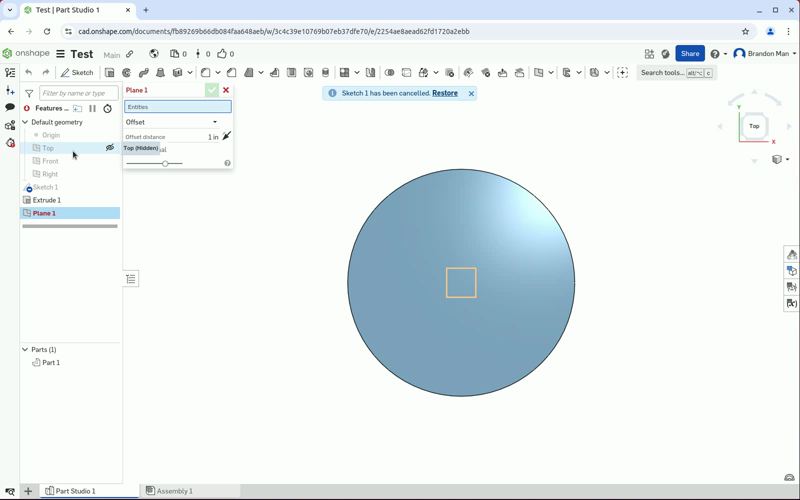
click(73, 150)
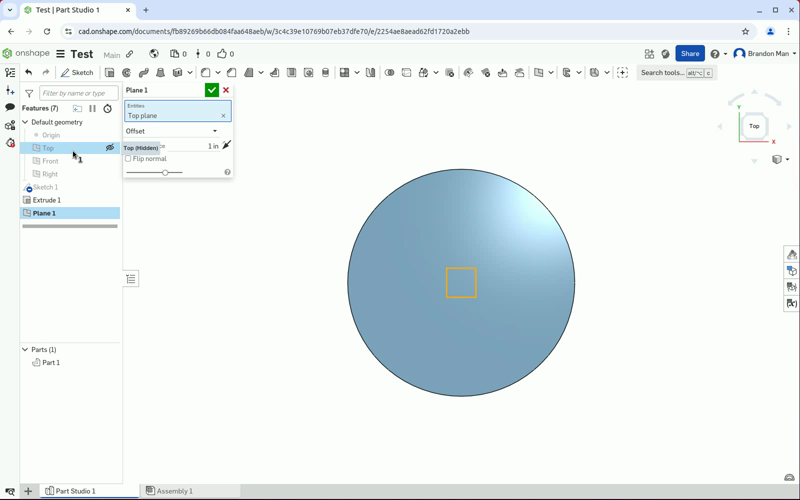
key(tab, 2)
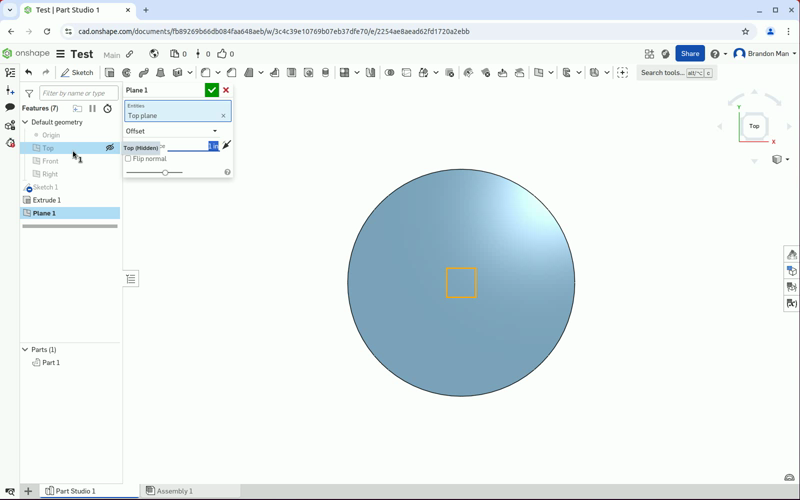
text(23.108)
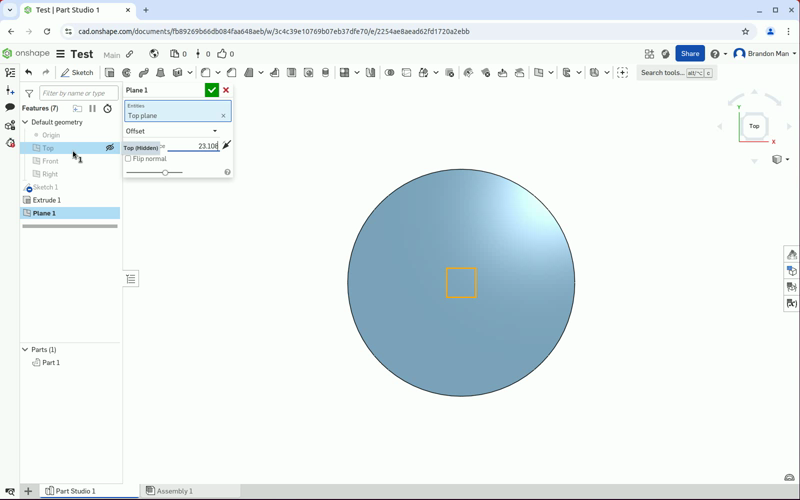
key(enter, 2)
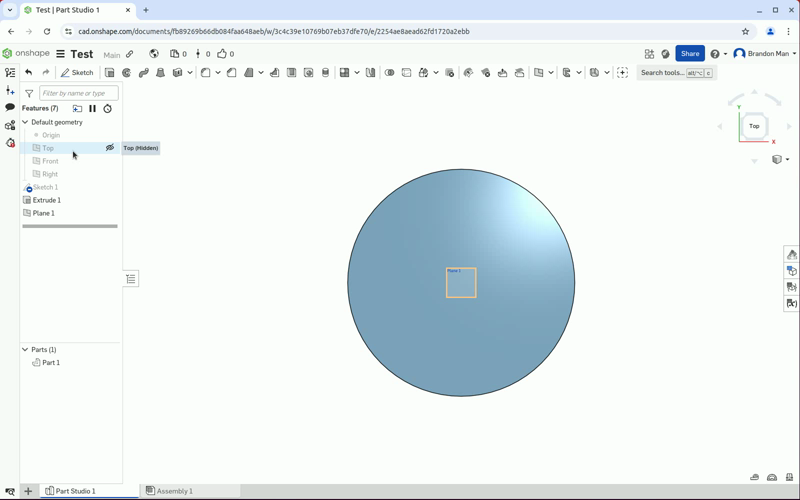
key(shift+s)
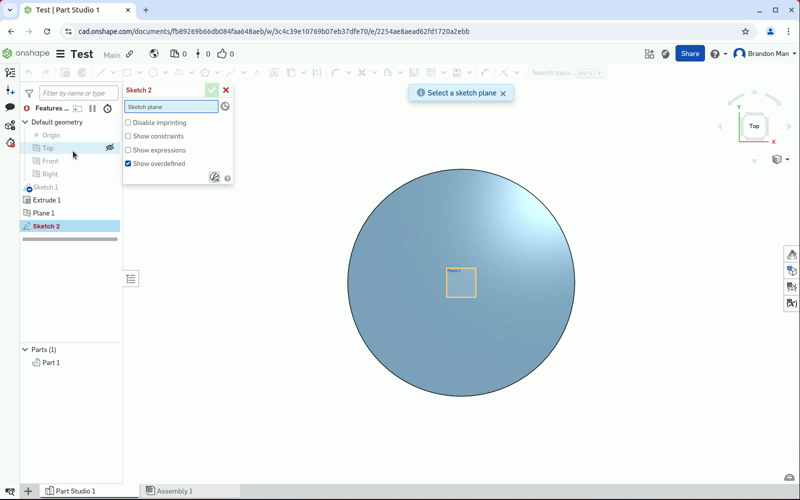
mouse_move(73, 215)
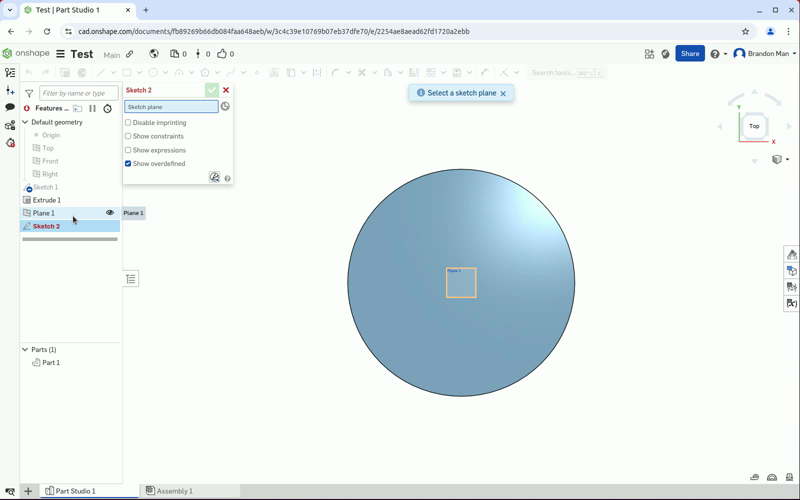
click(73, 215)
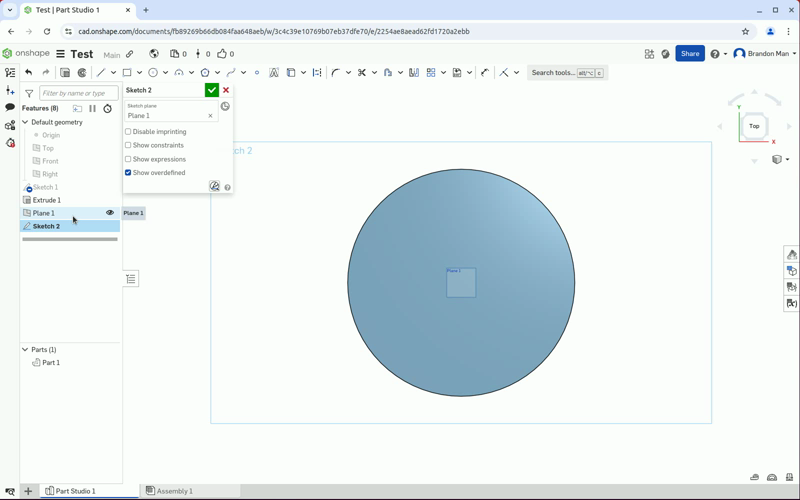
mouse_move(73, 352)
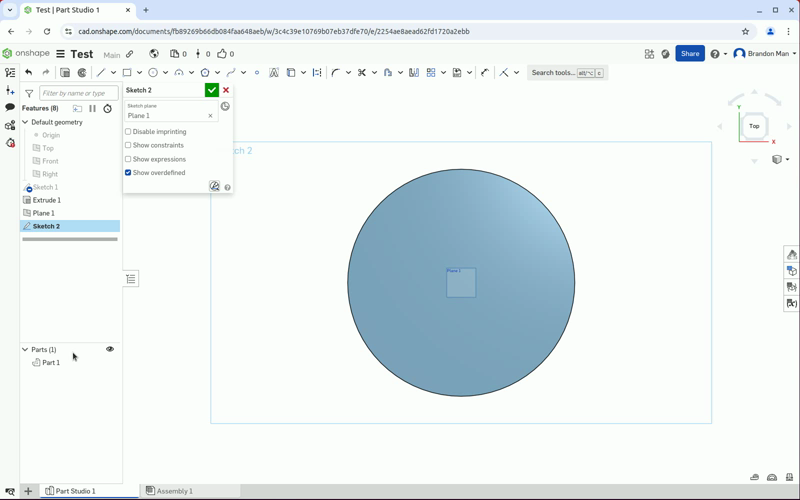
key(y)
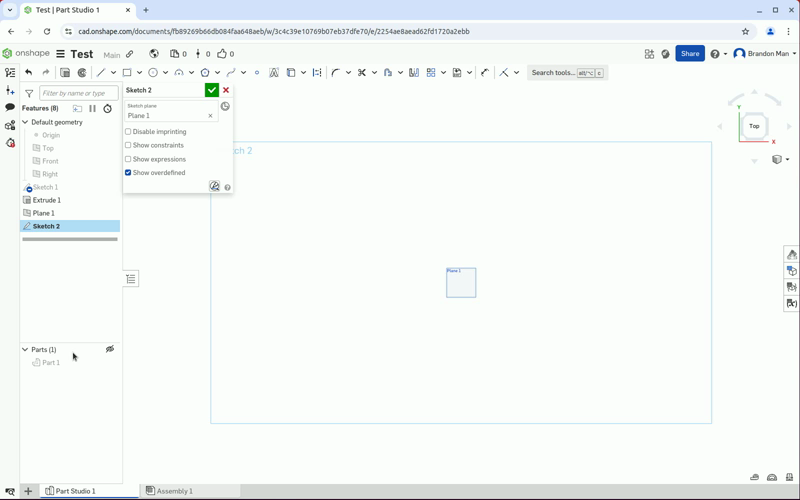
key(l)
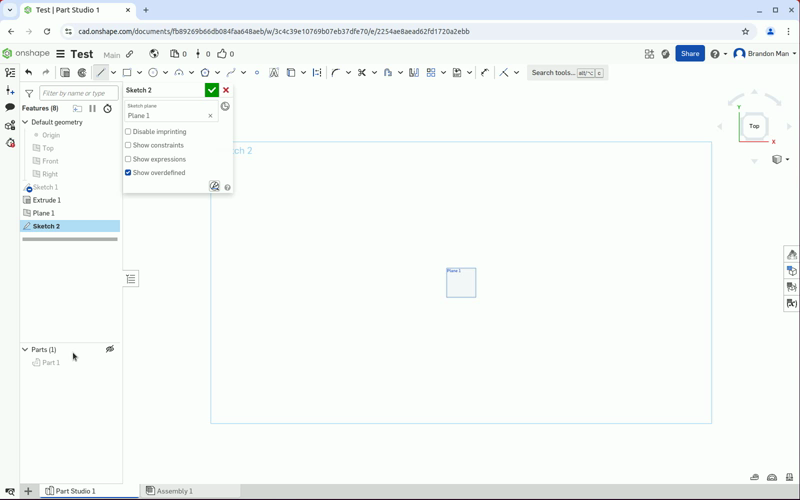
key_down(shift)
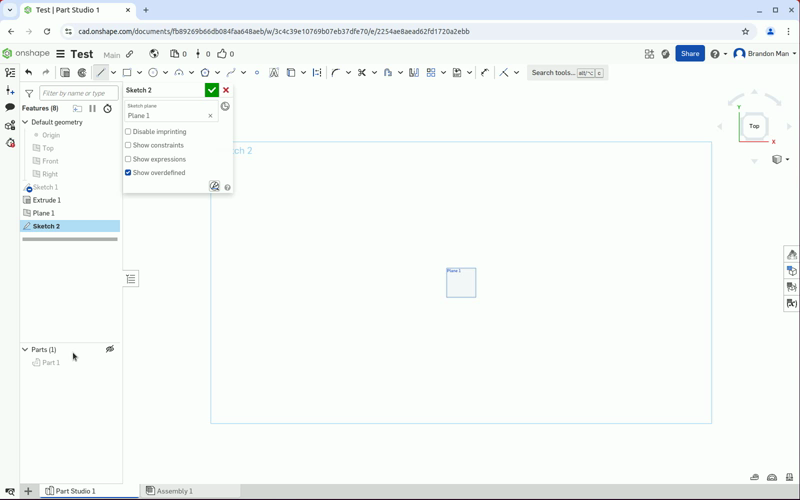
mouse_move(438, 305)
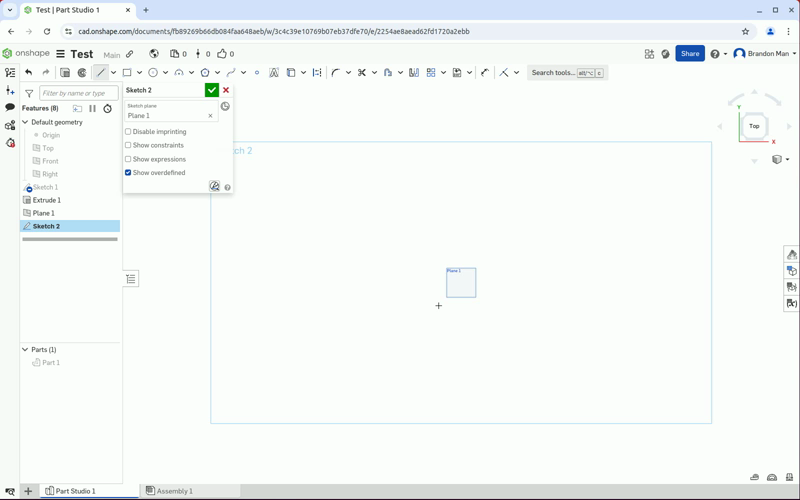
click(438, 305)
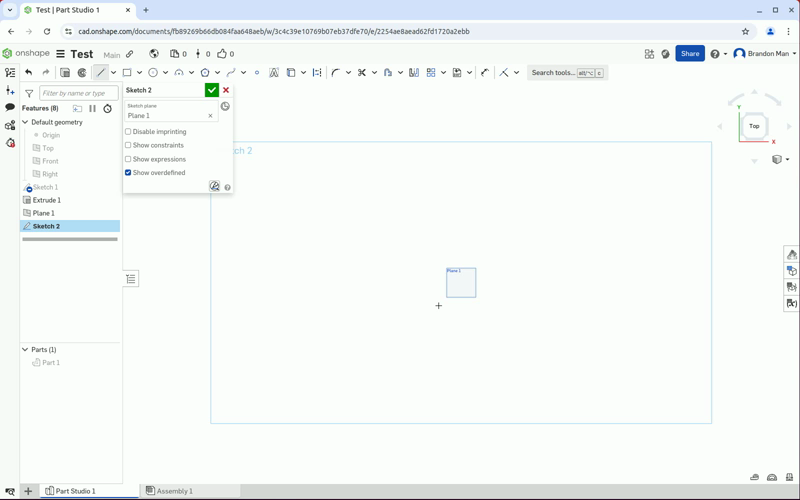
key_up(shift)
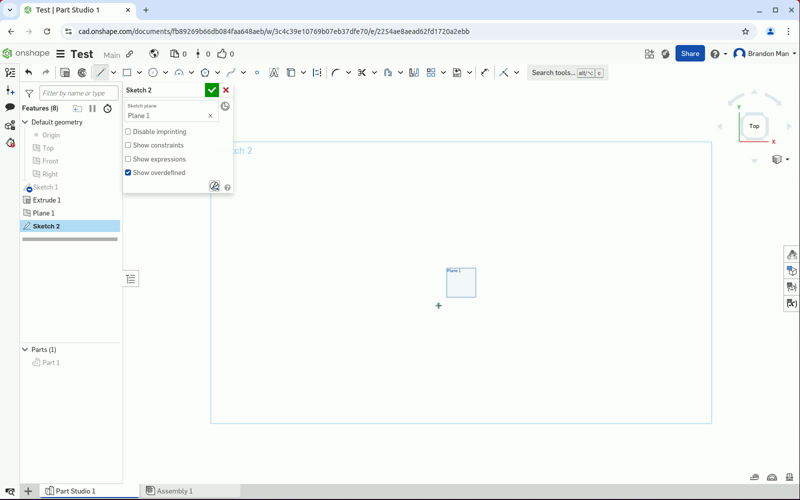
key_down(shift)
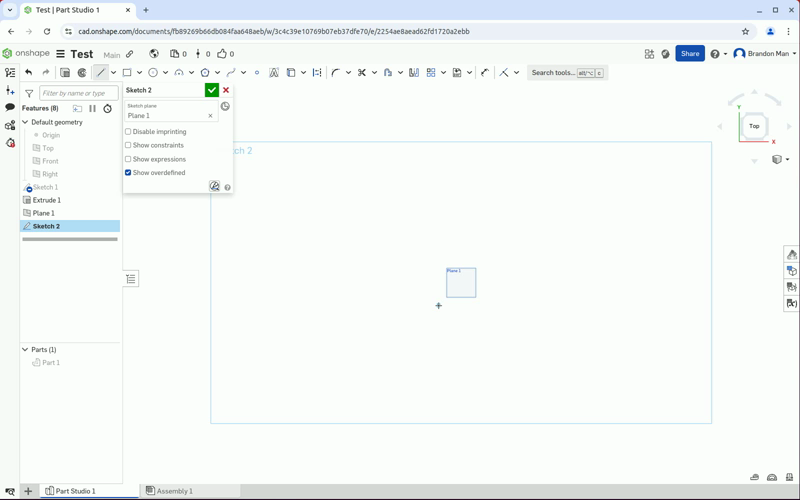
mouse_move(468, 305)
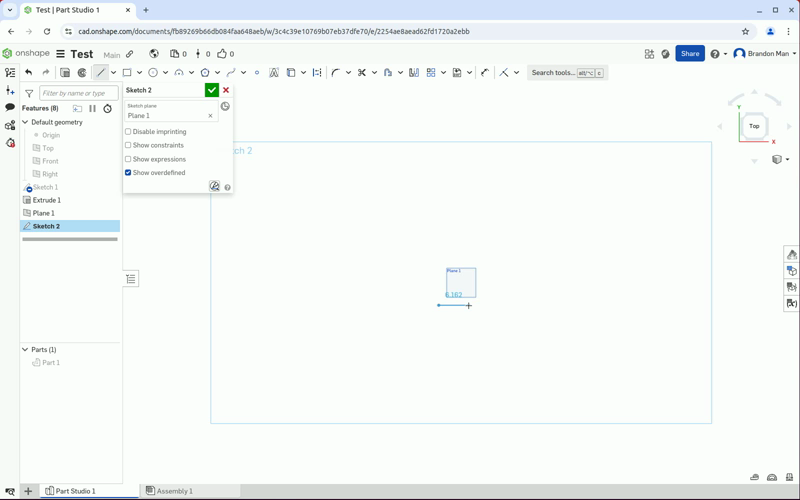
mouse_move(483, 305)
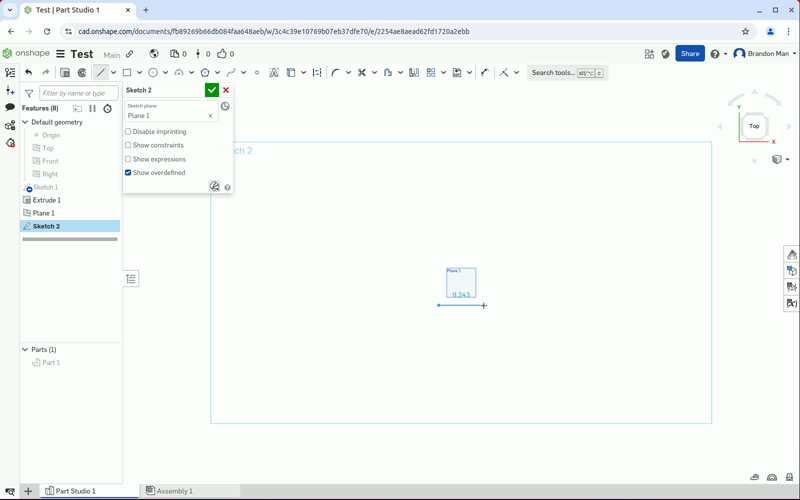
click(483, 305)
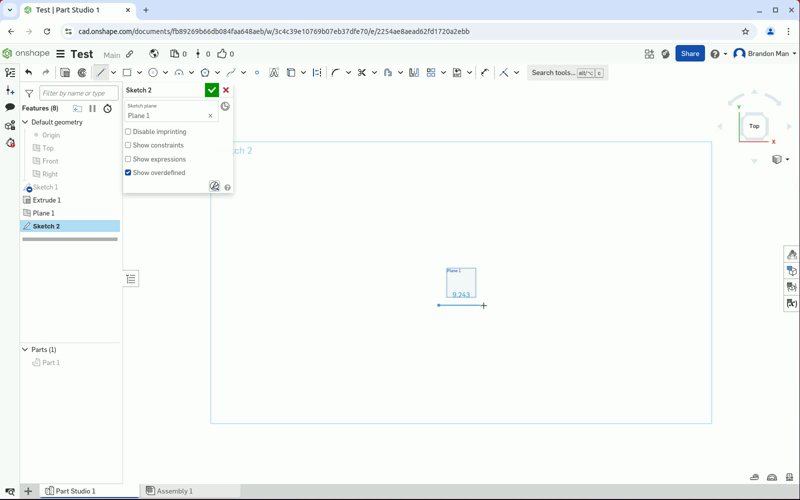
key_up(shift)
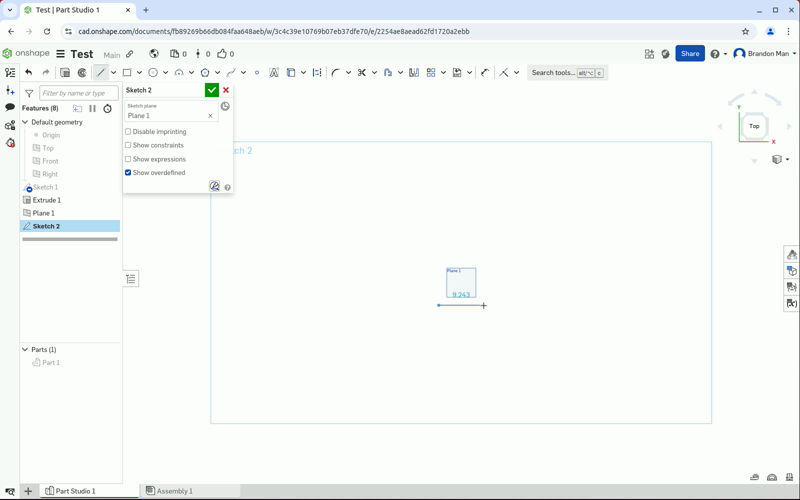
key_down(shift)
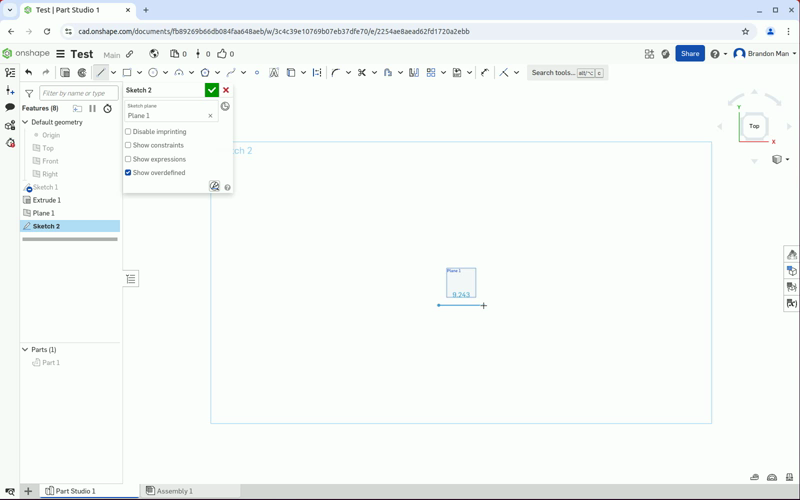
mouse_move(513, 305)
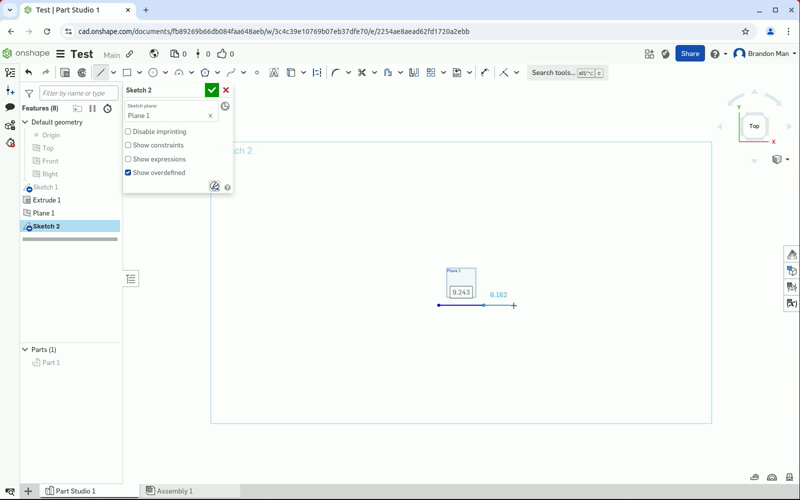
mouse_move(483, 259)
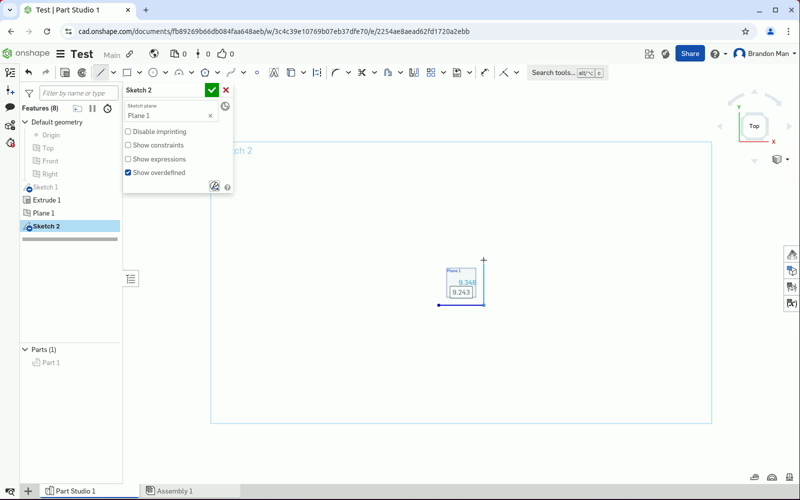
click(483, 259)
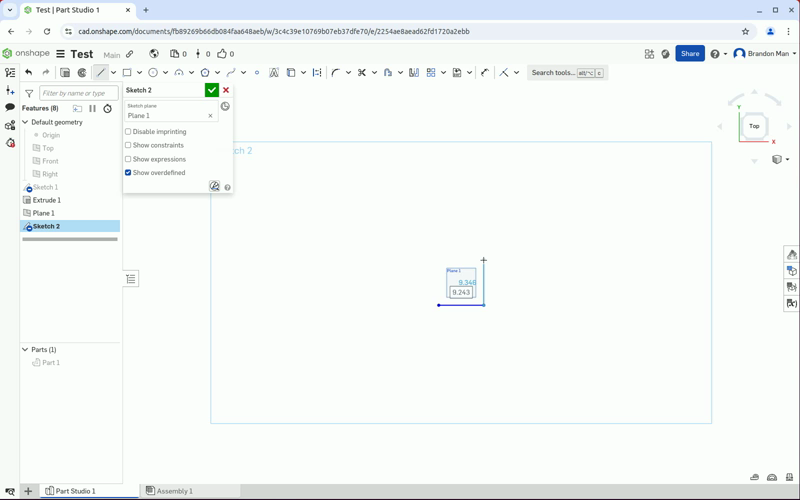
key_up(shift)
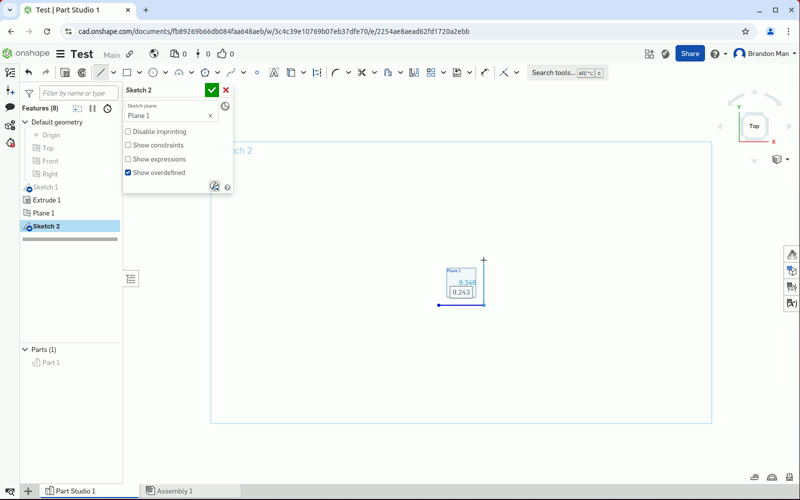
key_down(shift)
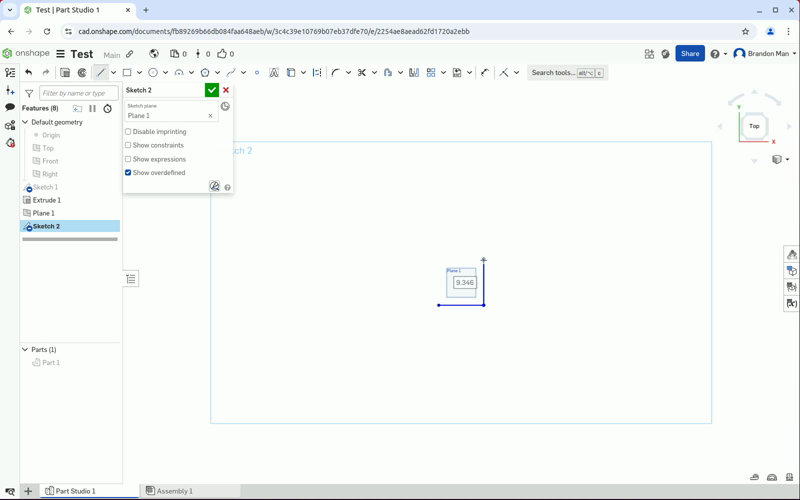
mouse_move(513, 259)
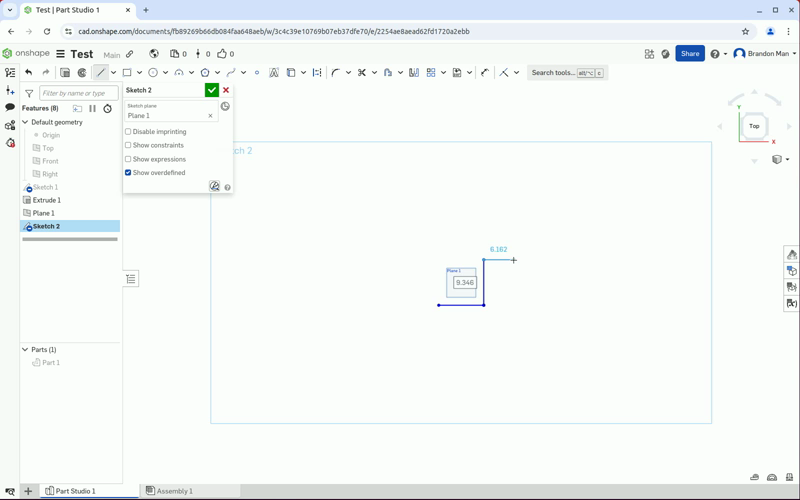
mouse_move(438, 259)
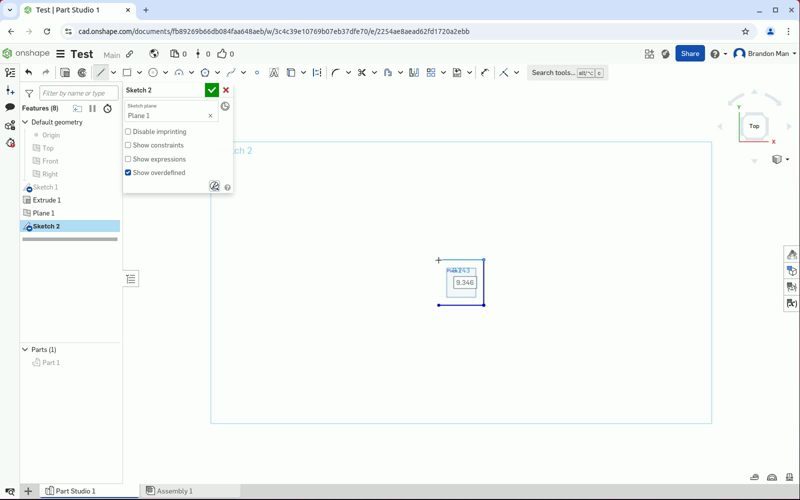
click(438, 259)
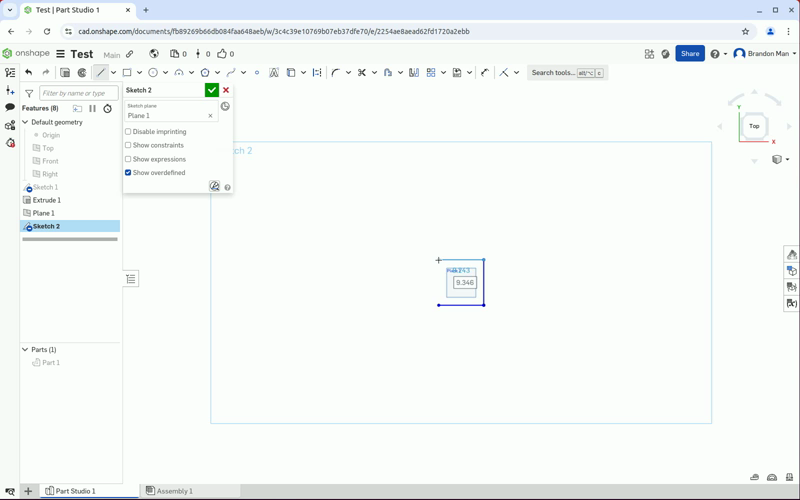
key_up(shift)
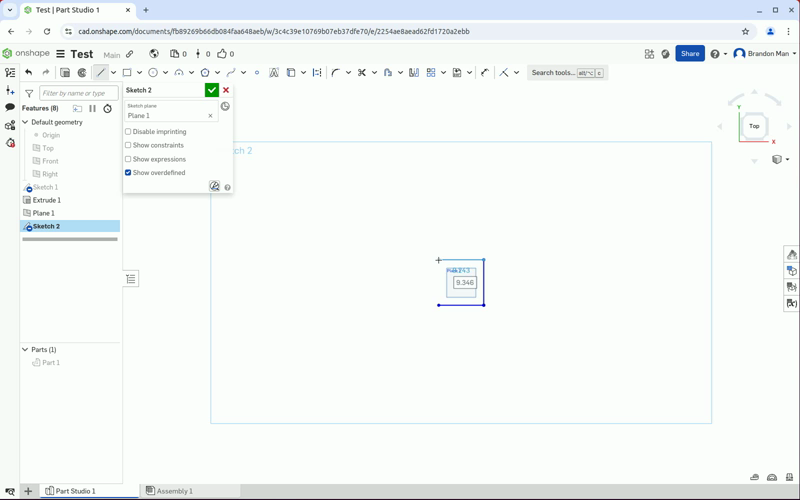
mouse_move(468, 259)
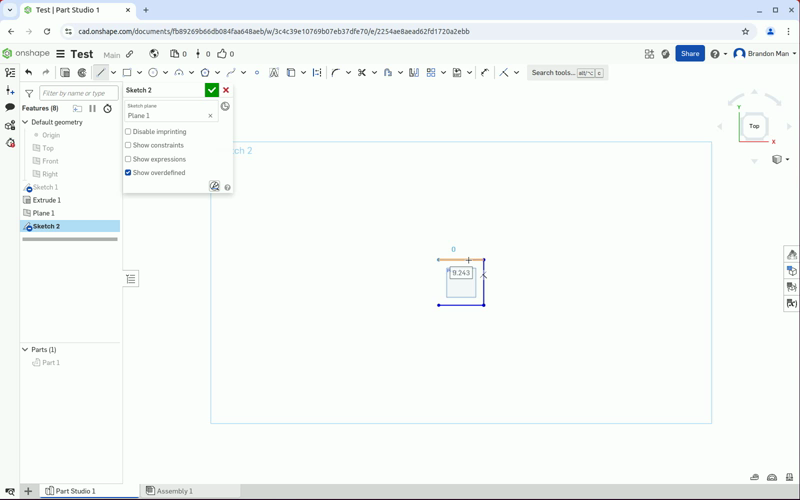
key_down(shift)
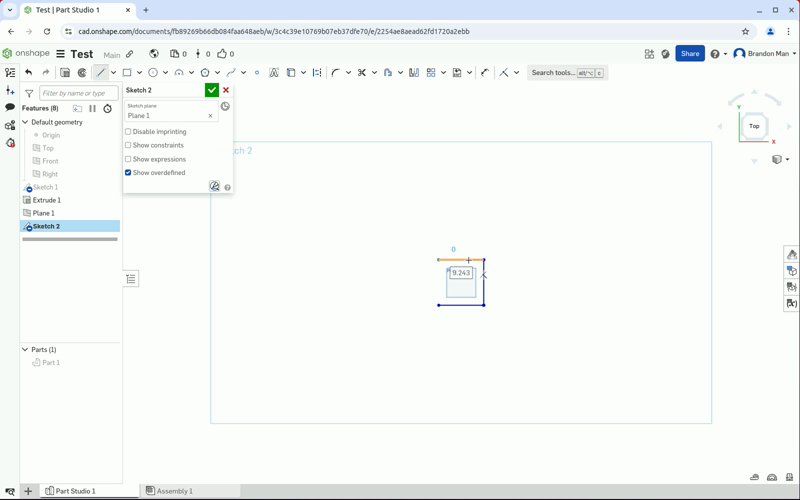
mouse_move(438, 305)
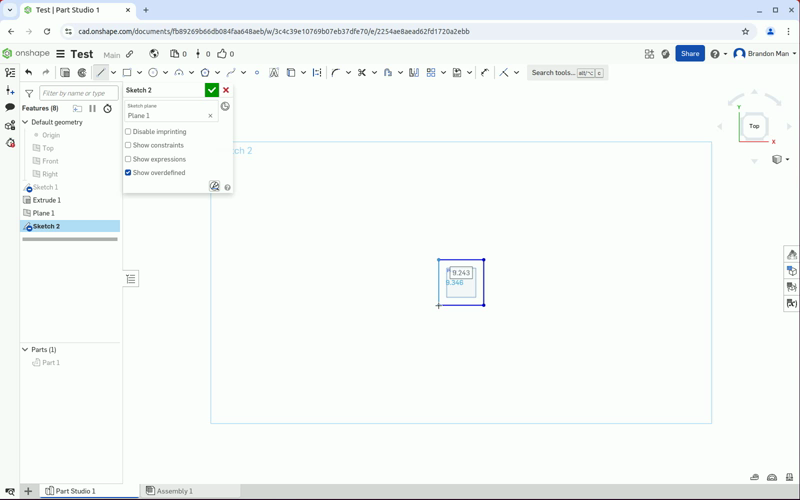
key_up(shift)
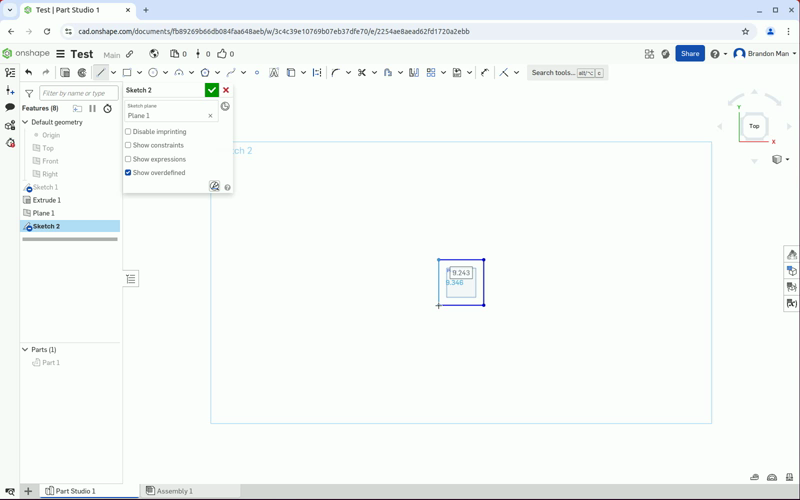
click(438, 305)
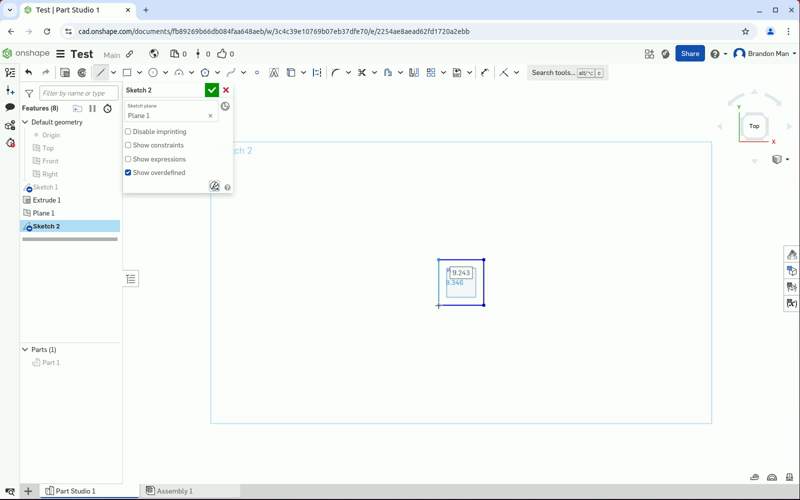
key(esc)
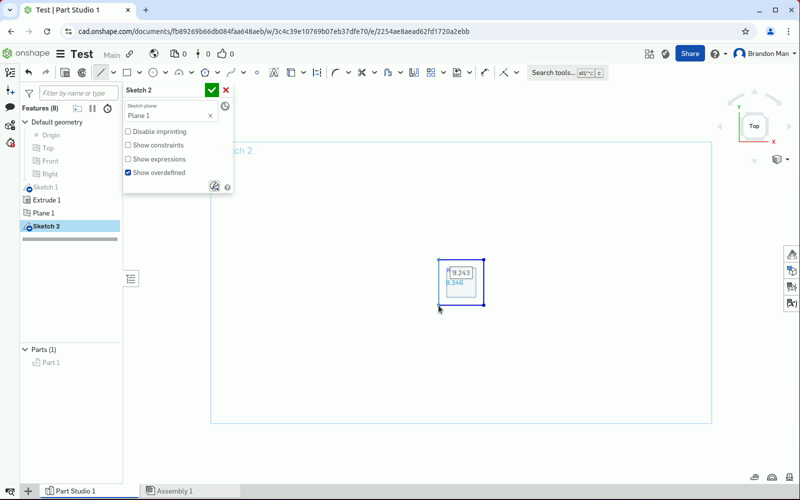
mouse_move(474, 299)
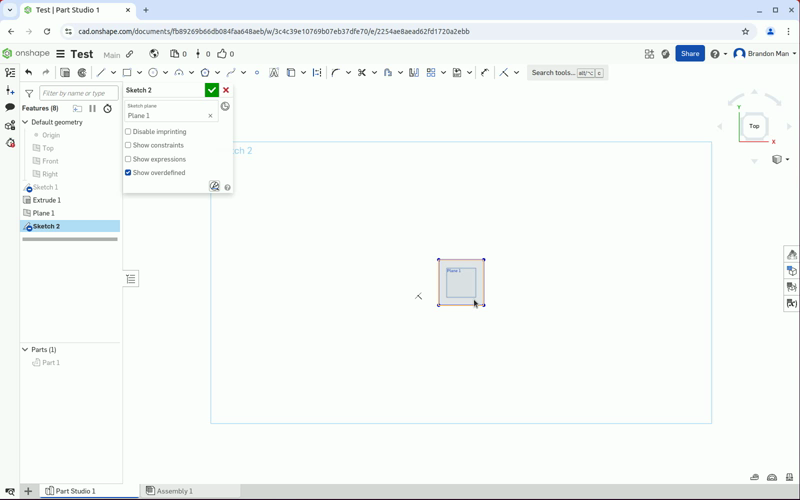
click(474, 299)
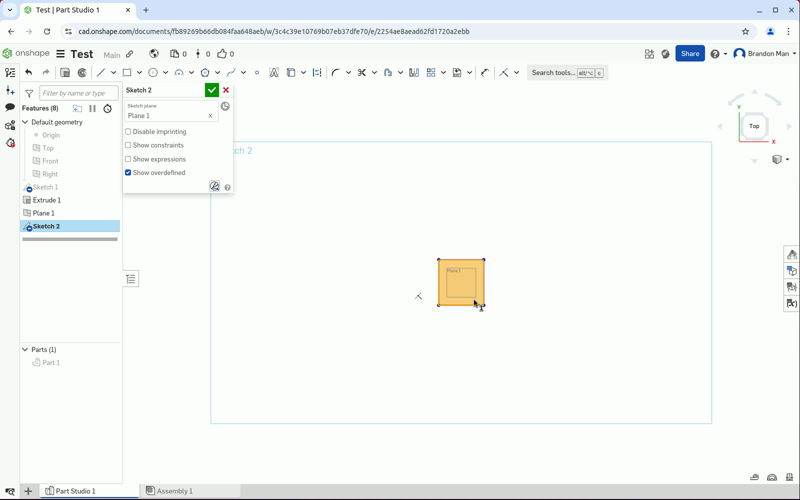
mouse_move(73, 352)
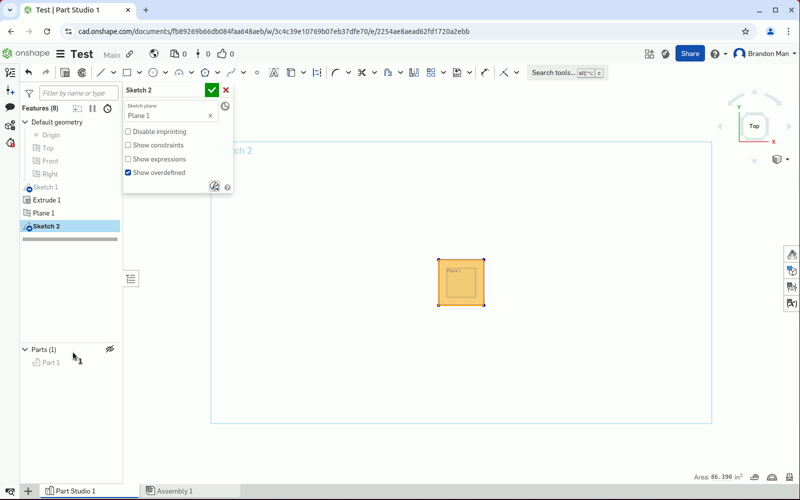
key(shift+y)
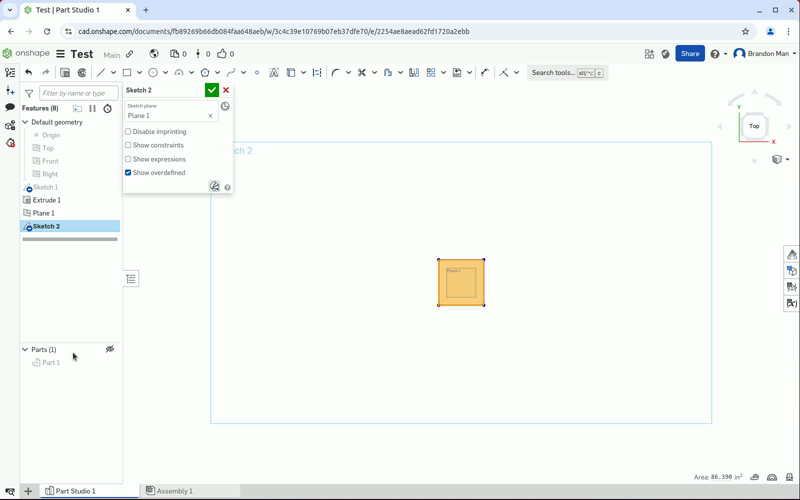
key(shift+e)
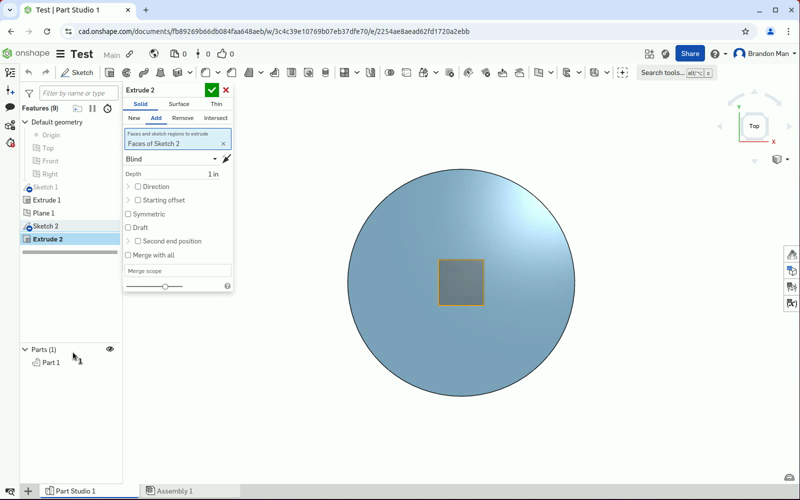
mouse_move(143, 106)
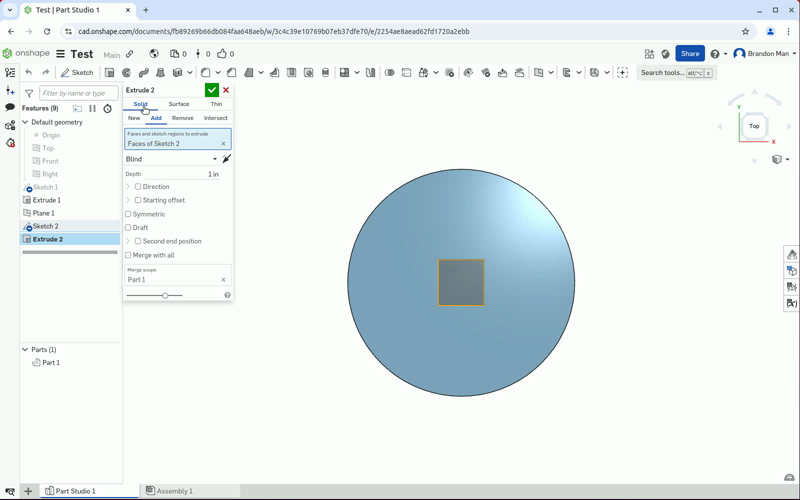
click(143, 106)
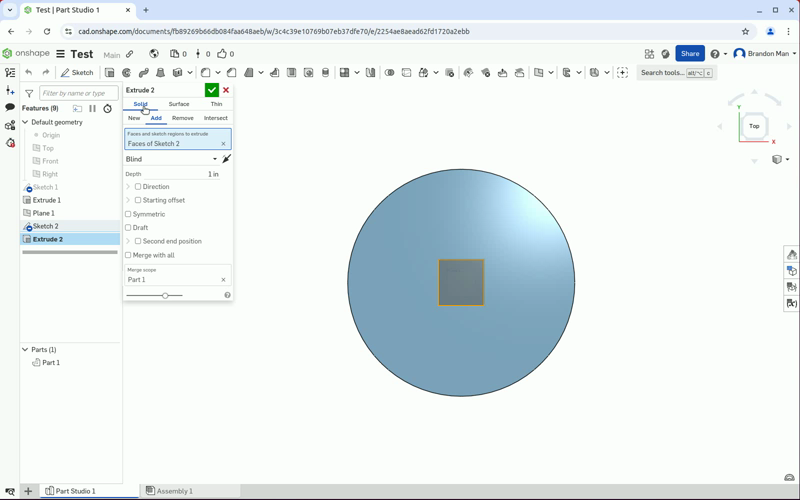
mouse_move(186, 120)
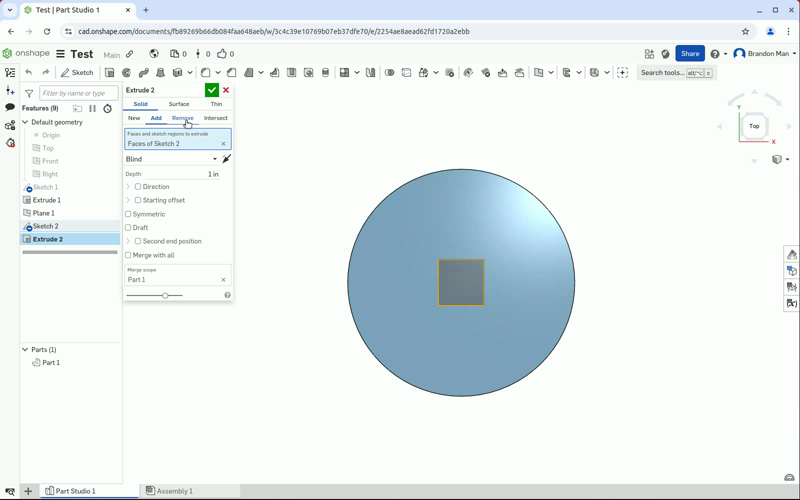
click(186, 120)
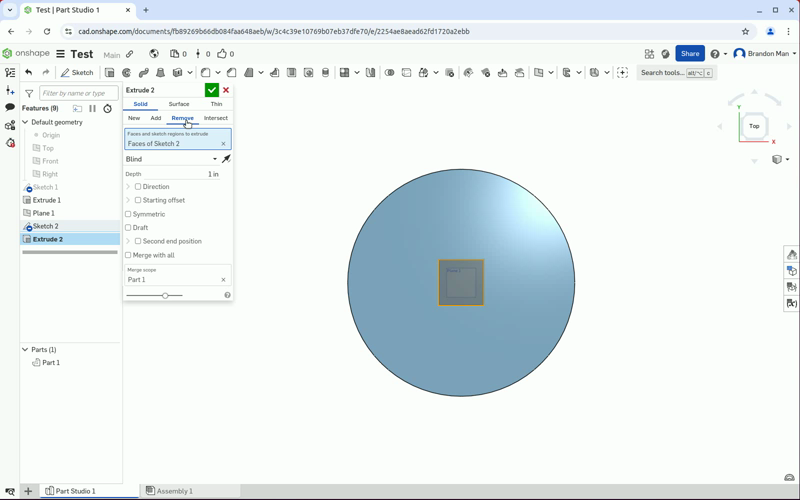
key(tab, 4)
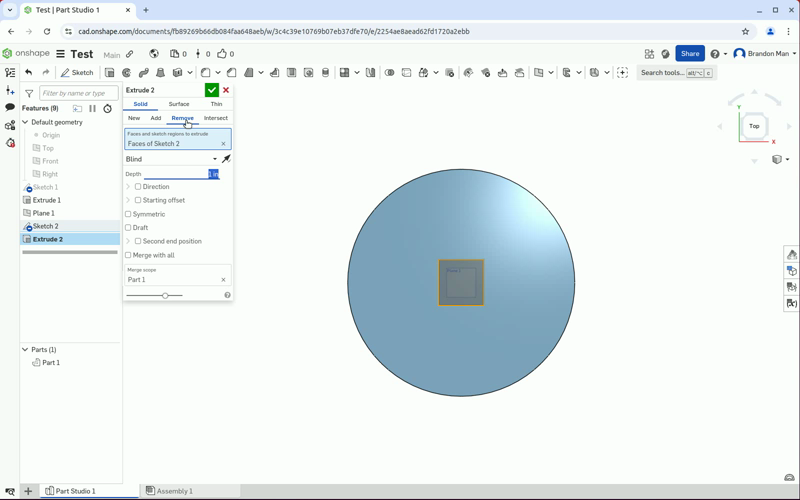
text(18.535)
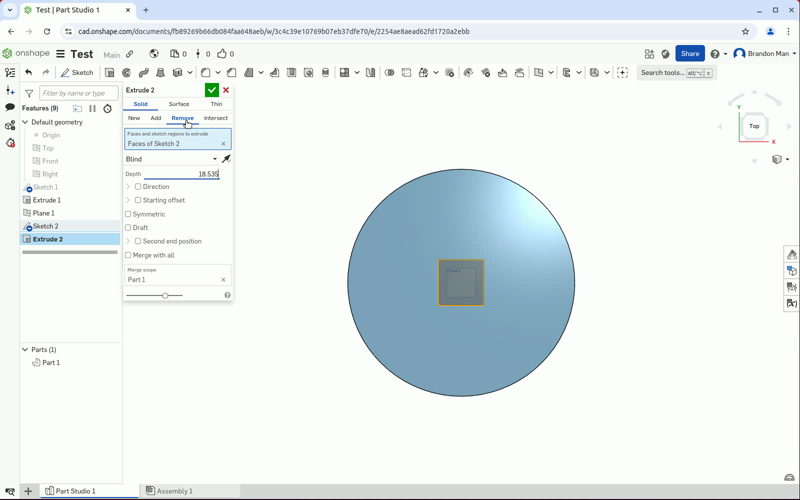
key(tab, 6)
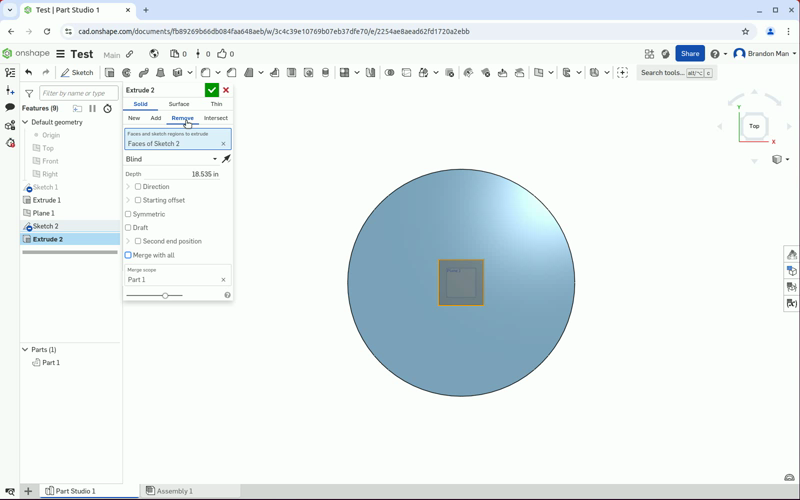
key(space)
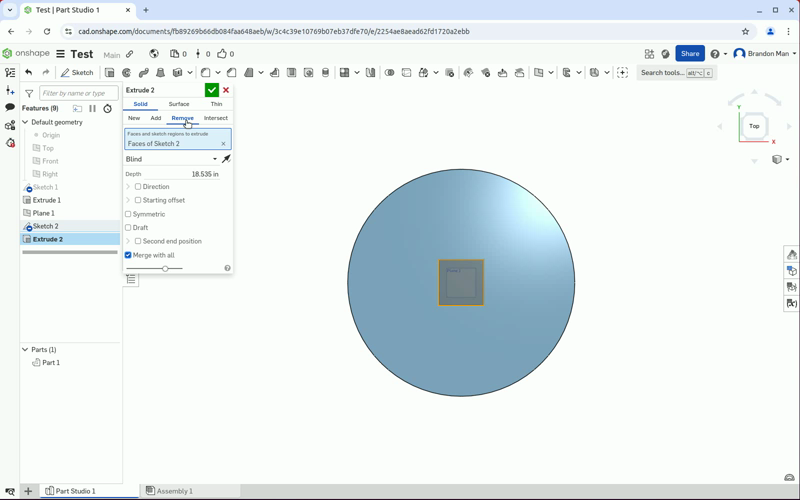
key(enter)
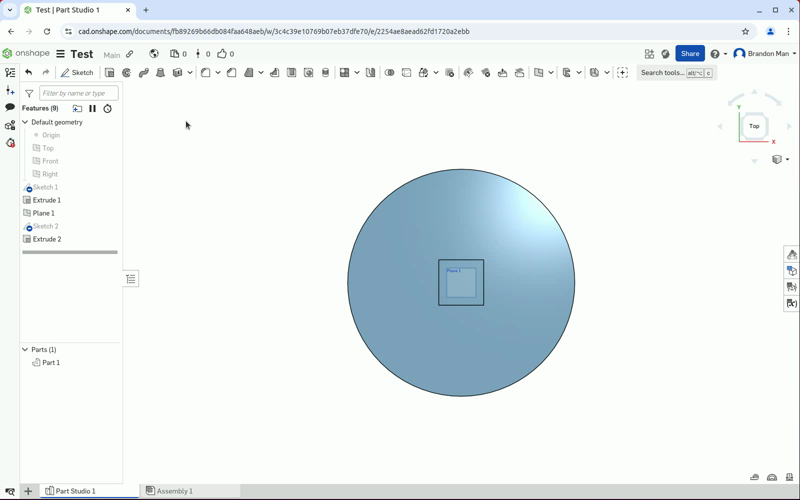
key(shift+h)
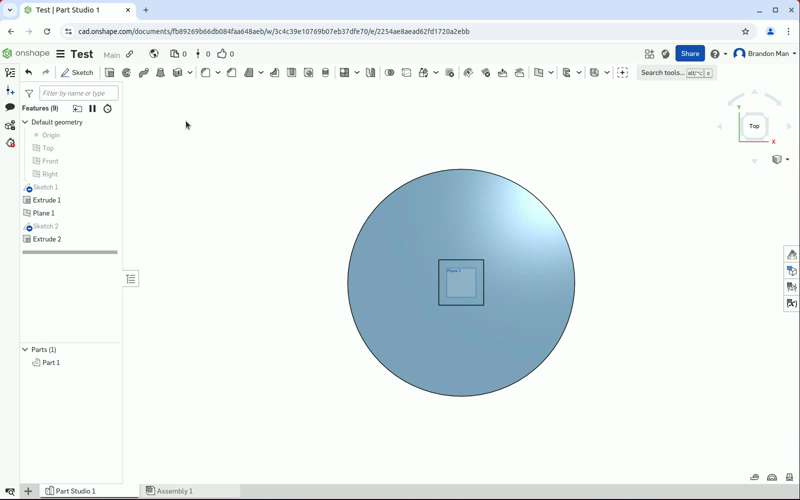
key(shift+h)
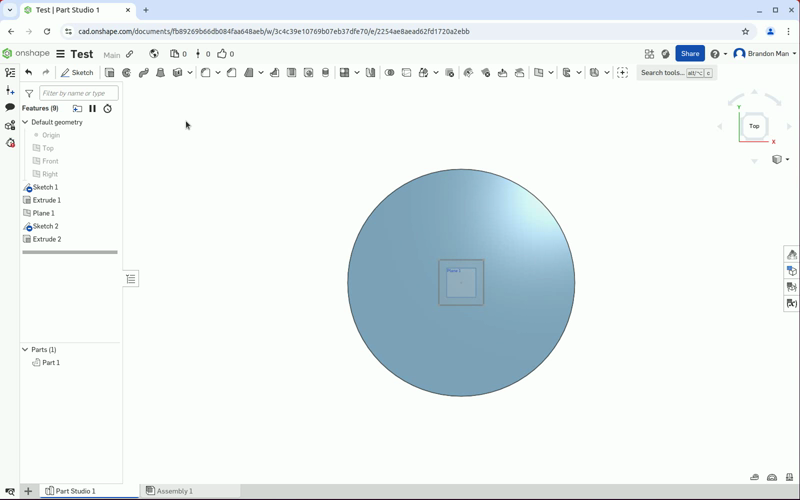
key(shift+7)
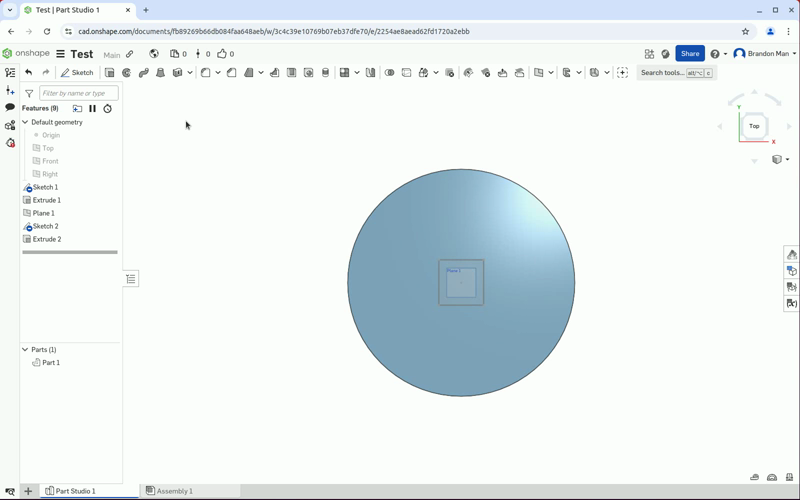
key(up, 3)
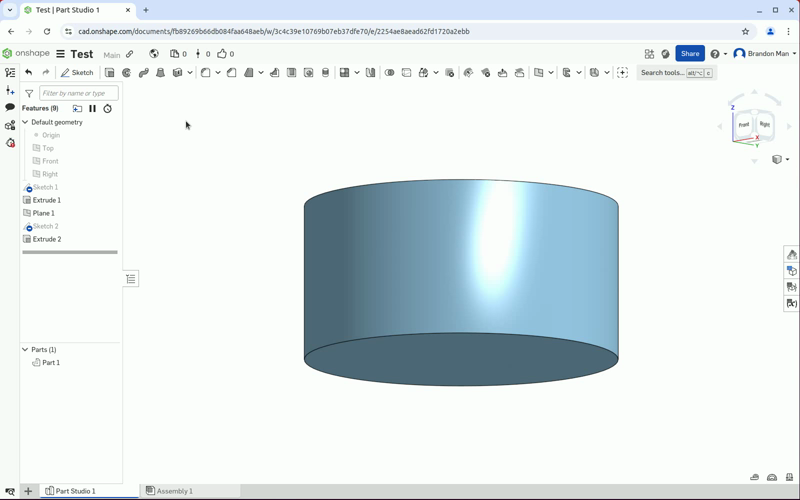
key(left, 3)
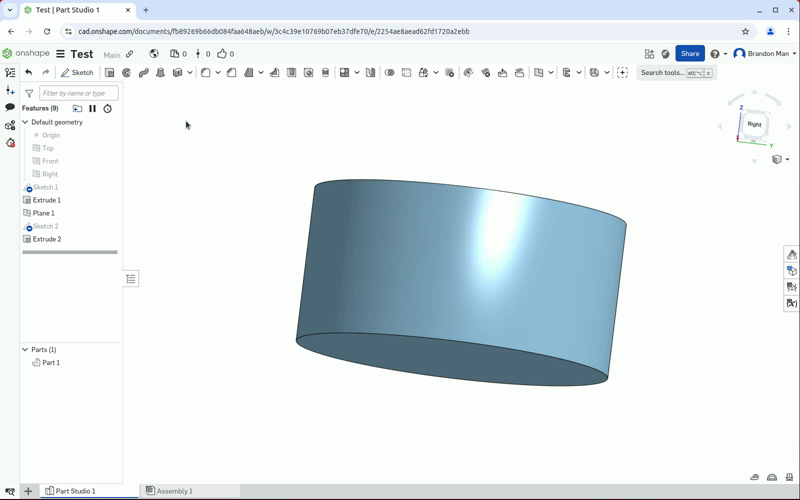
key(right, 3)
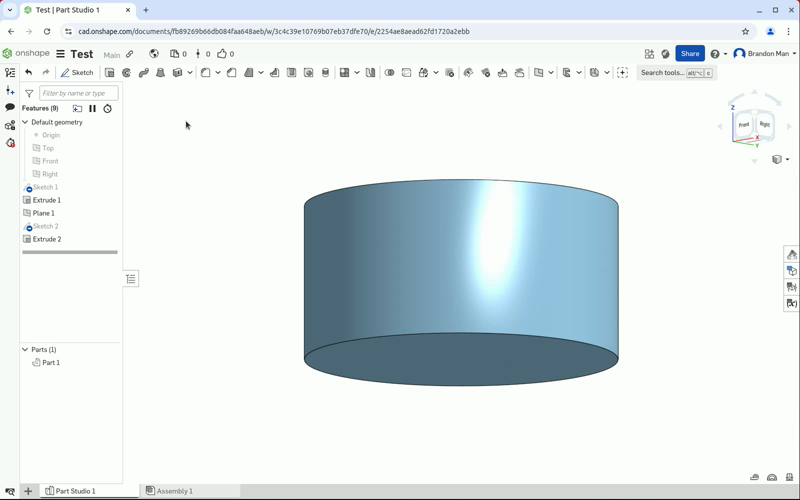
key(down, 3)
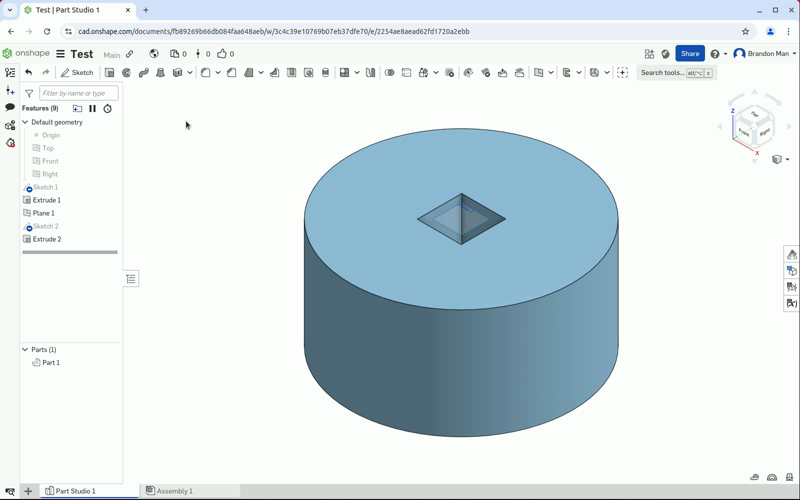
mouse_move(73, 189)
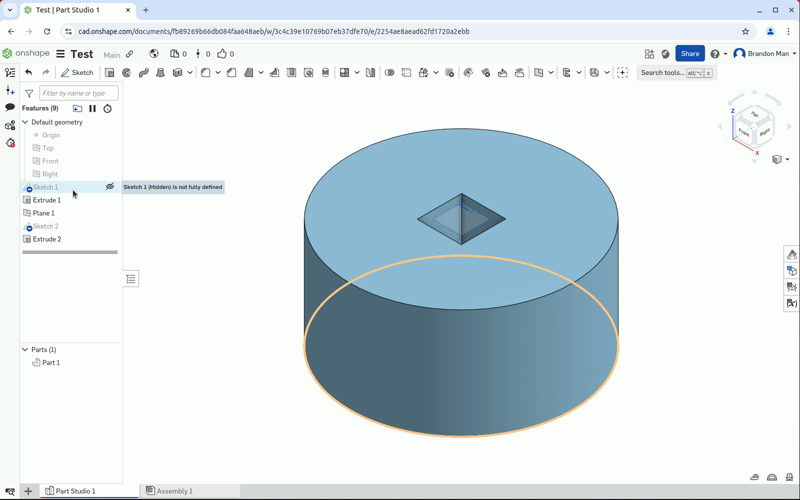
click(73, 189)